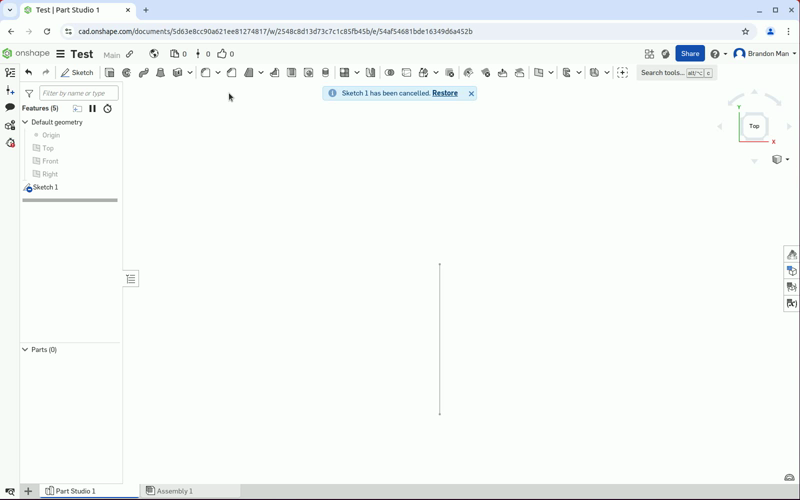
key(shift+h)
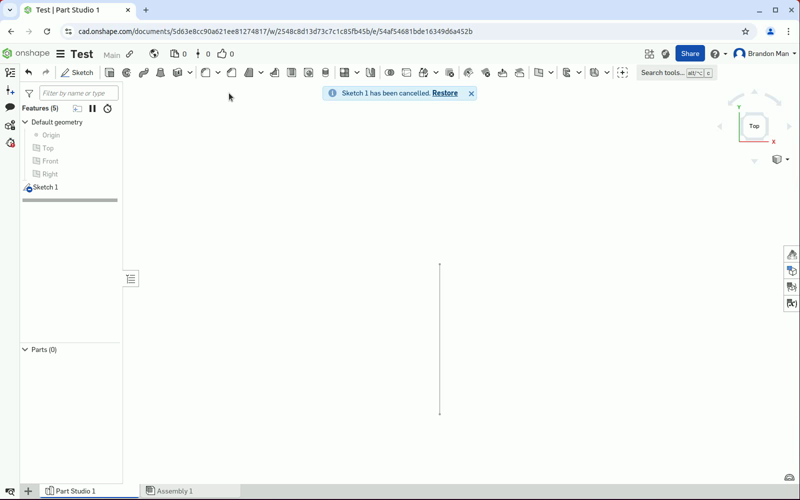
key(shift+s)
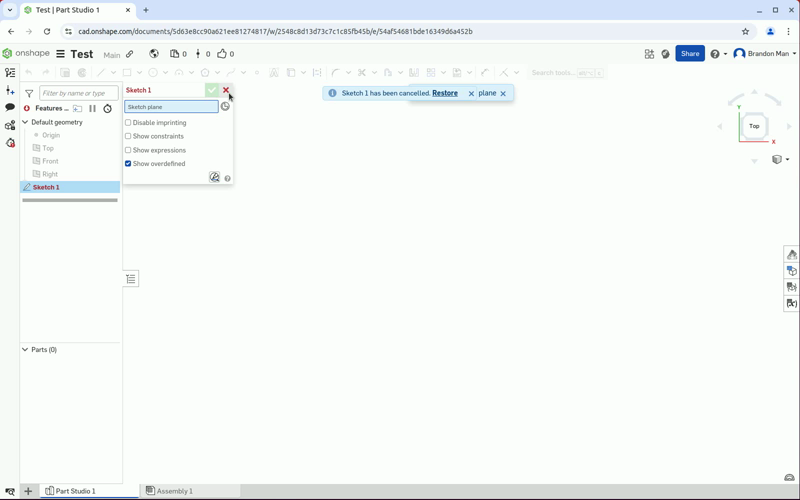
mouse_move(73, 150)
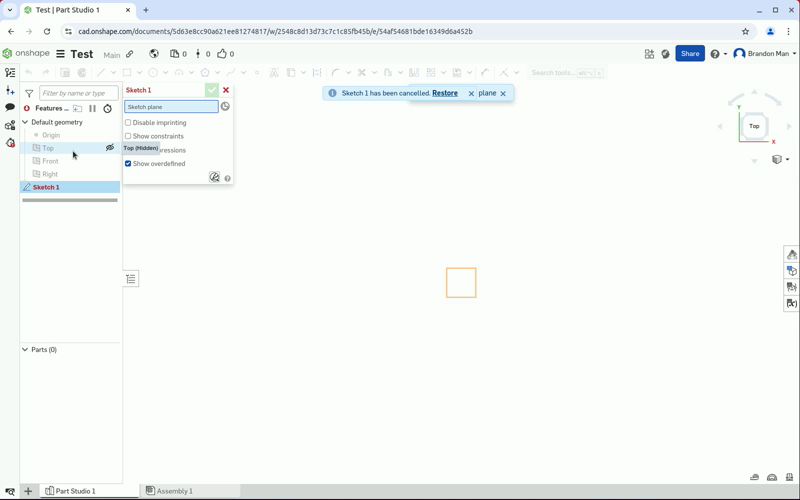
click(73, 150)
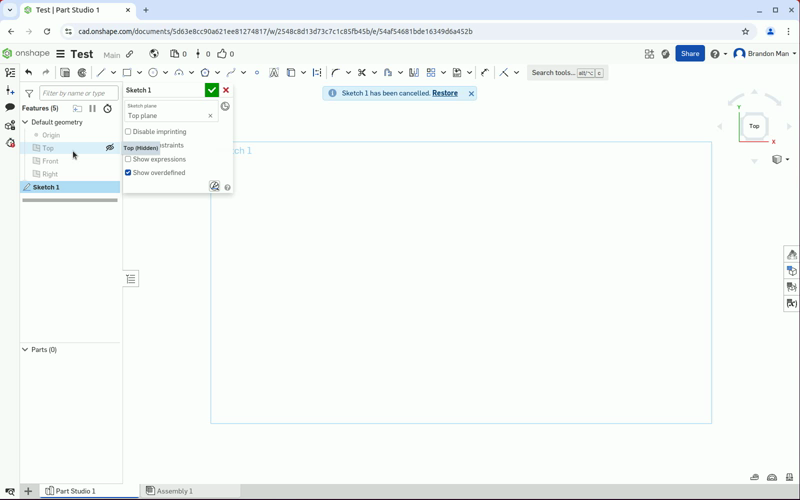
mouse_move(73, 352)
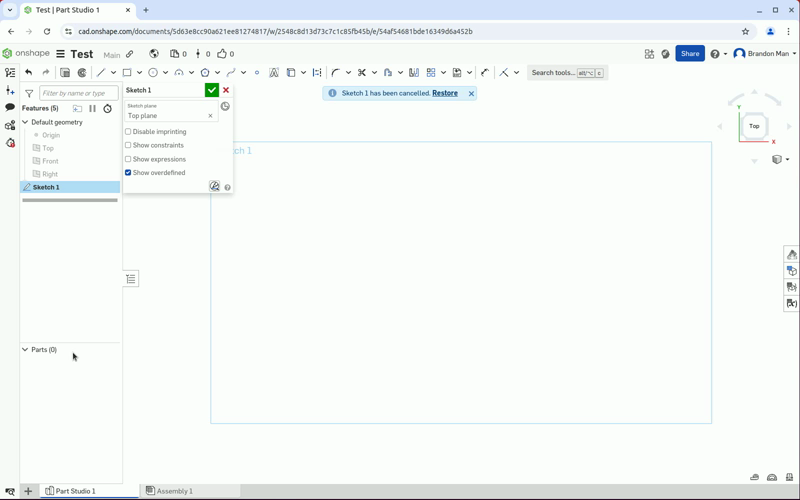
key(y)
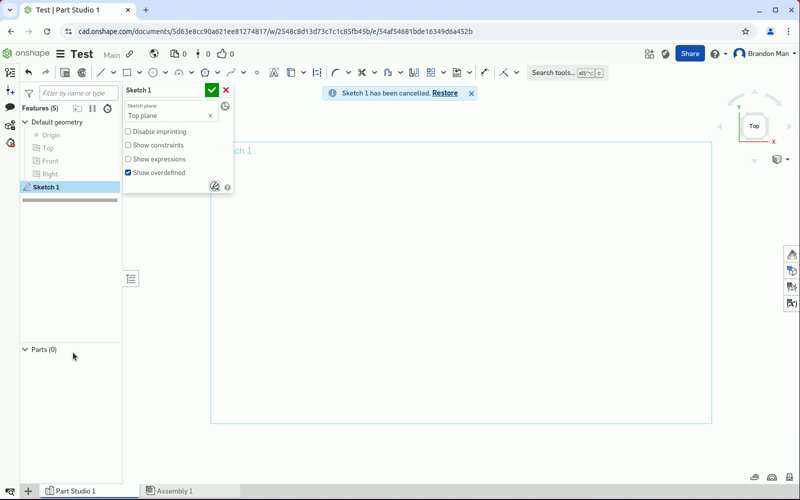
key(c)
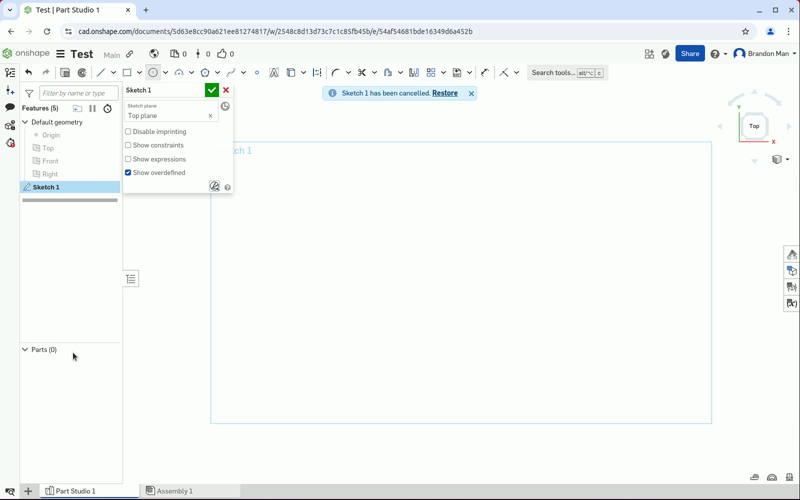
key_down(shift)
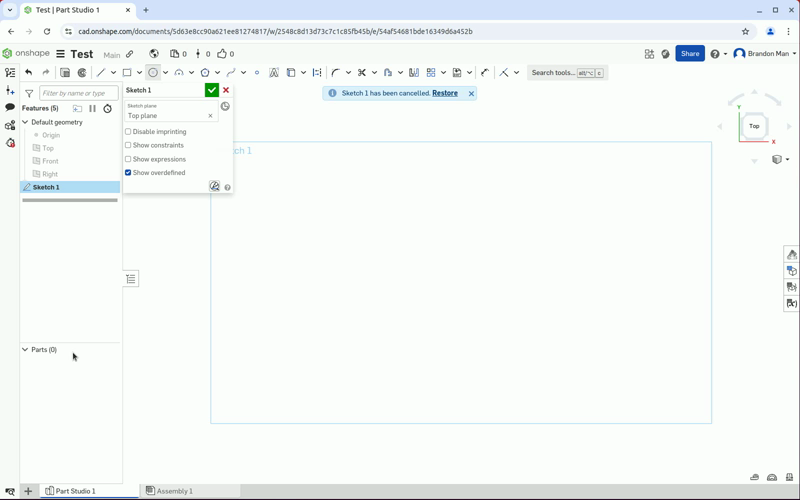
mouse_move(461, 282)
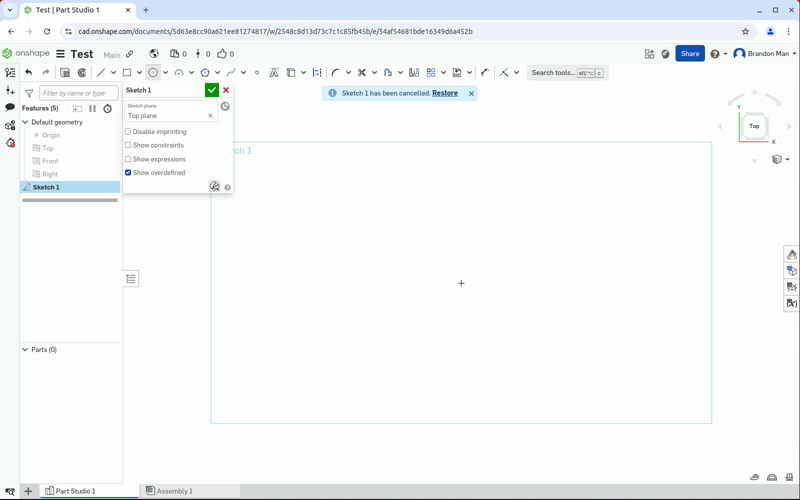
click(461, 282)
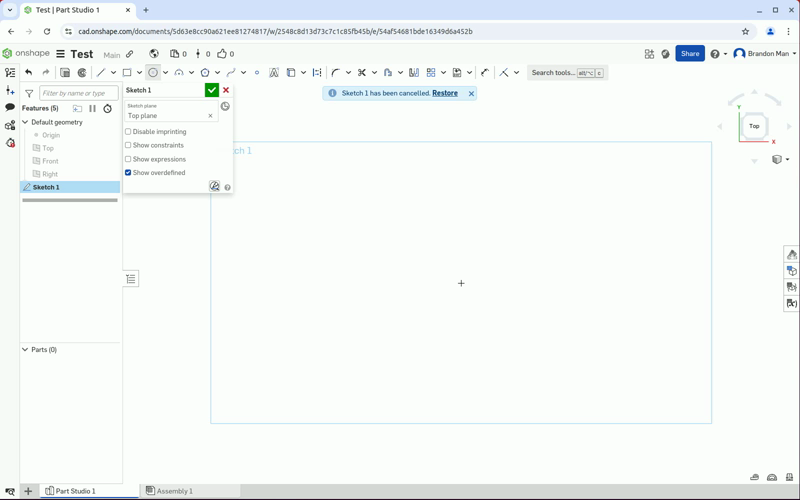
key_up(shift)
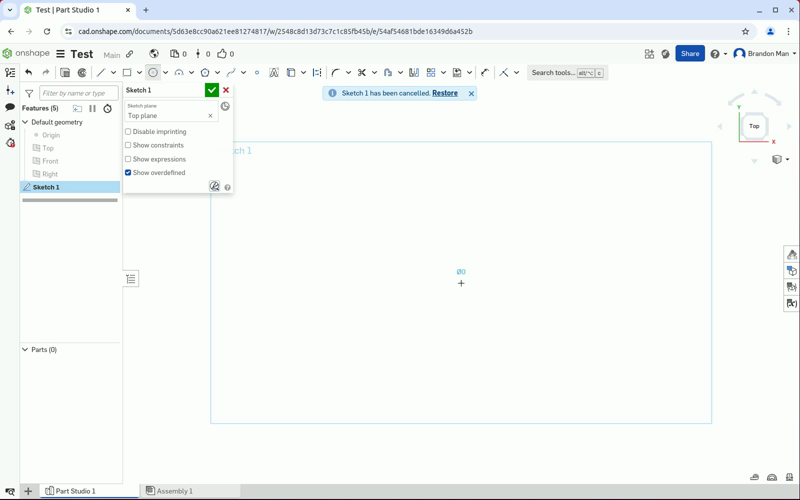
mouse_move(574, 282)
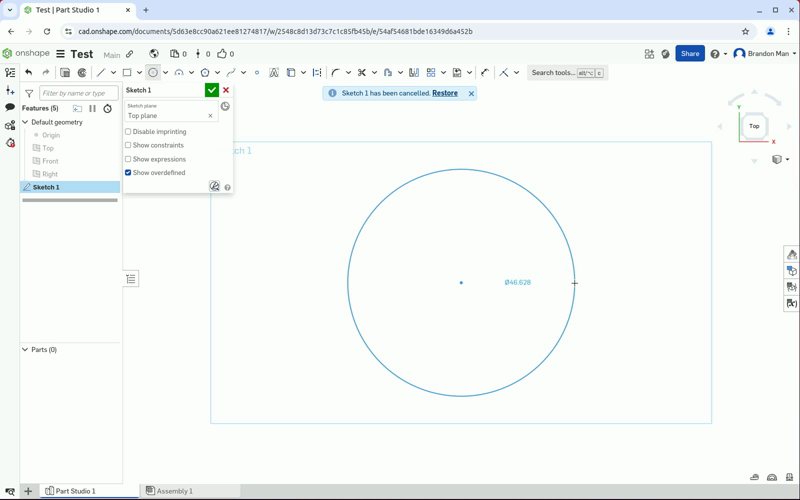
click(574, 282)
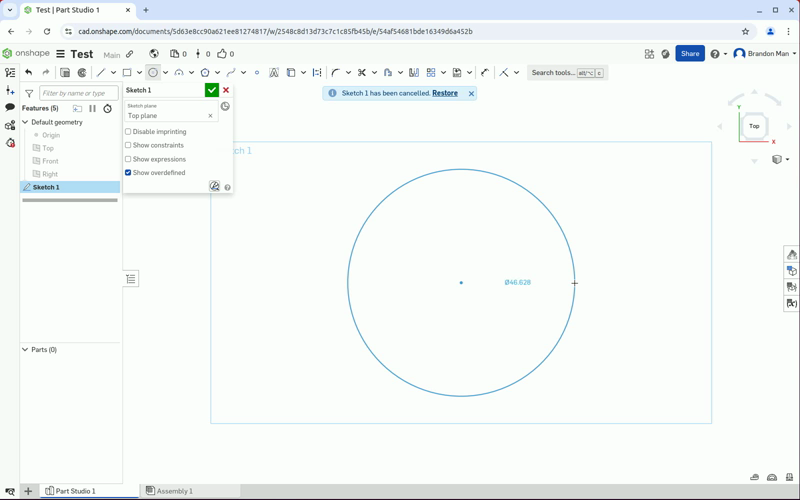
key(esc)
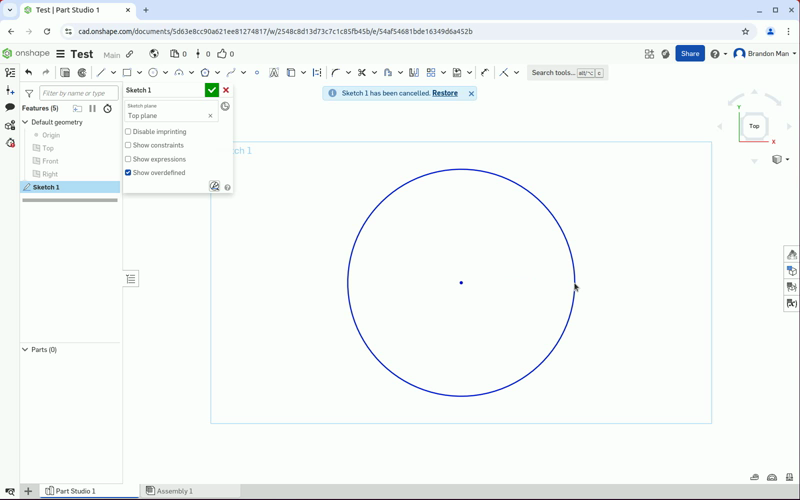
key(c)
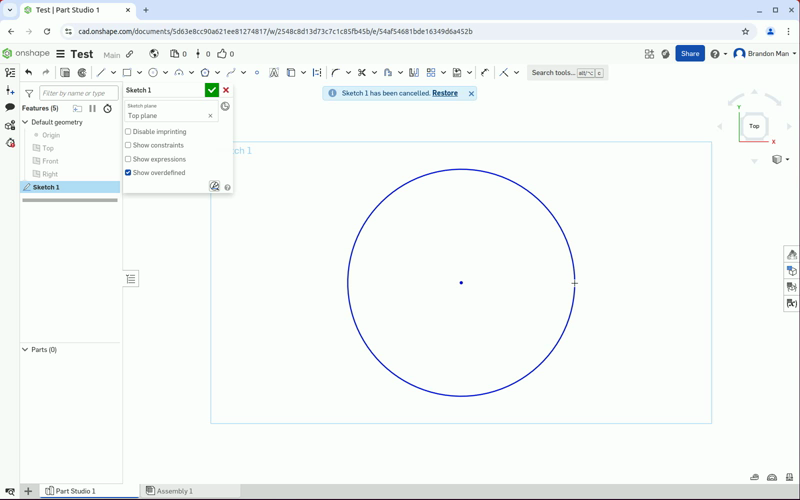
key_down(shift)
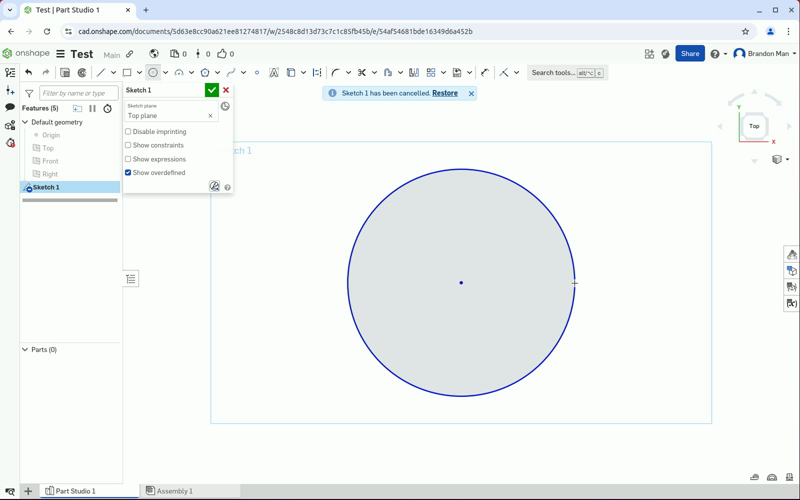
mouse_move(461, 282)
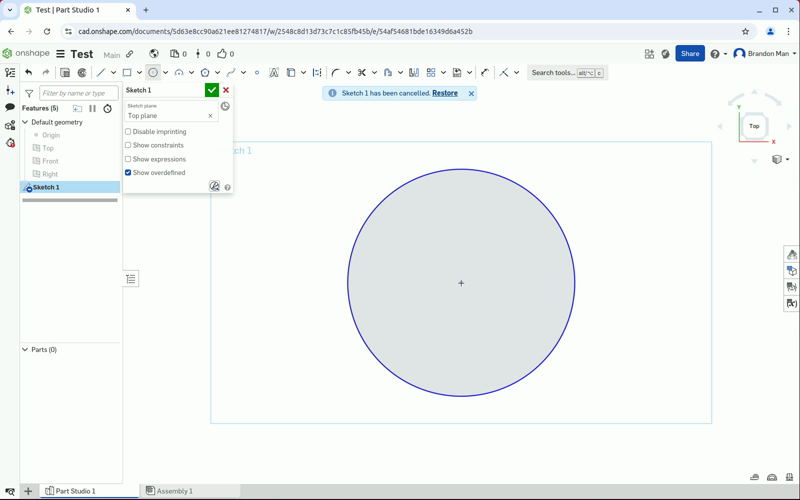
click(461, 282)
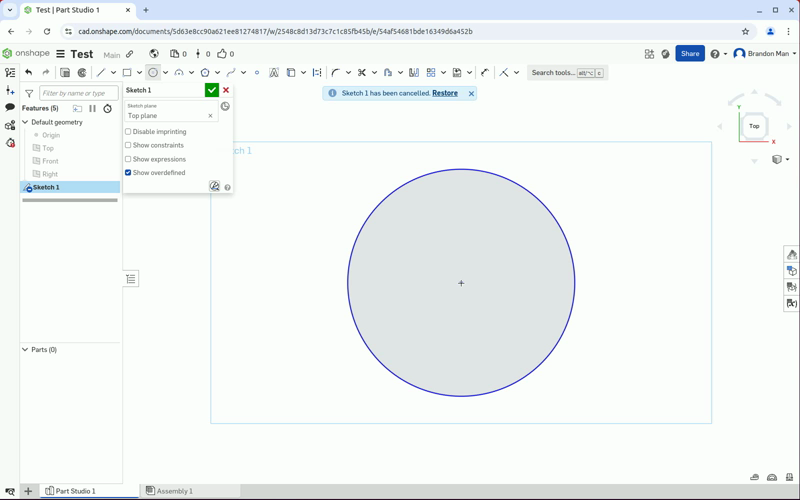
key_up(shift)
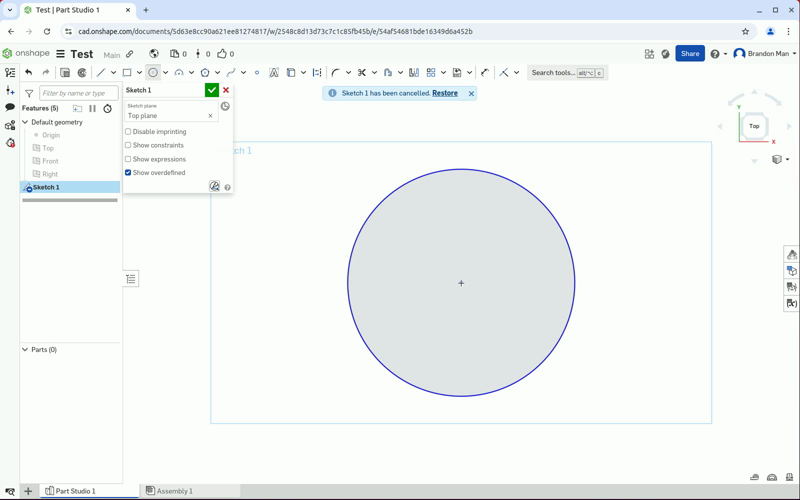
mouse_move(480, 282)
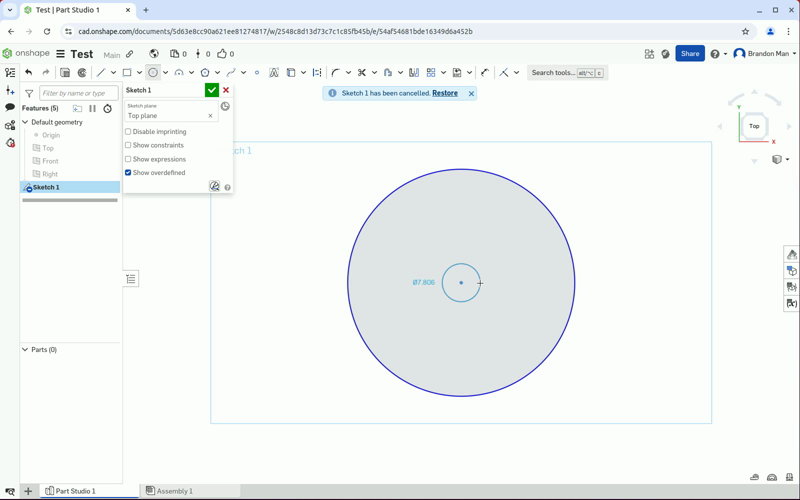
click(480, 282)
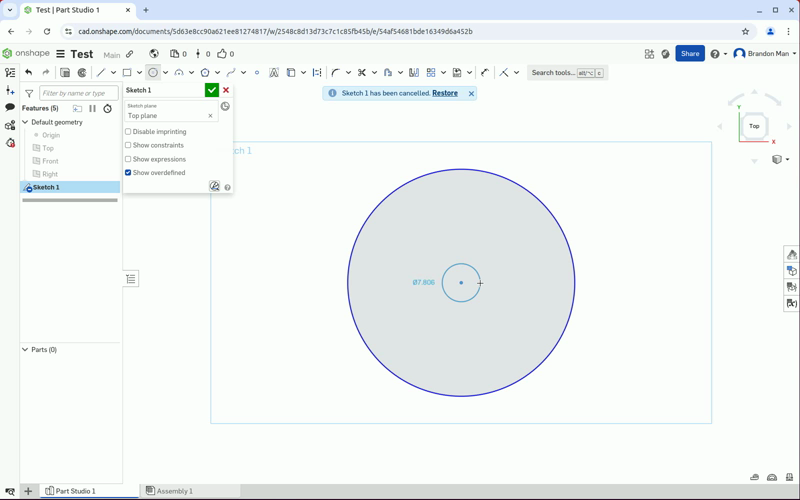
key(esc)
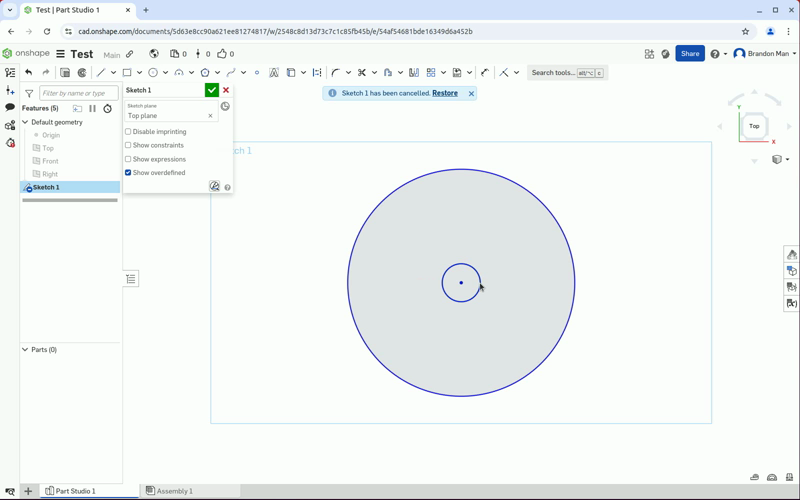
mouse_move(390, 274)
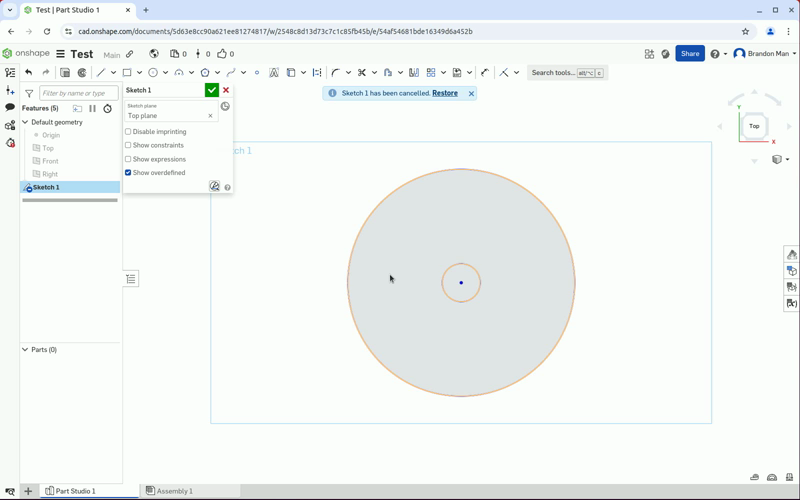
click(390, 274)
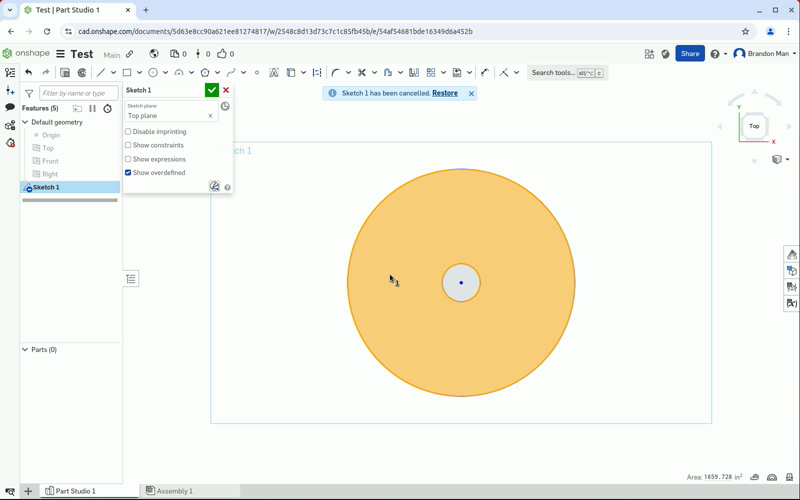
mouse_move(73, 352)
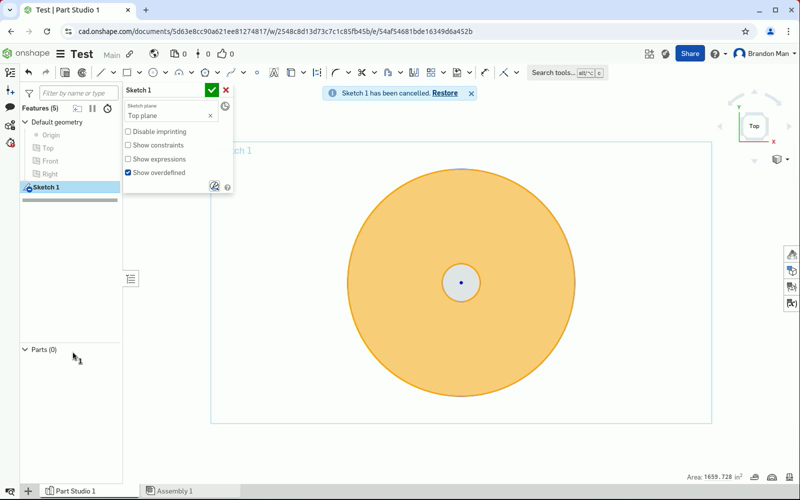
key(shift+y)
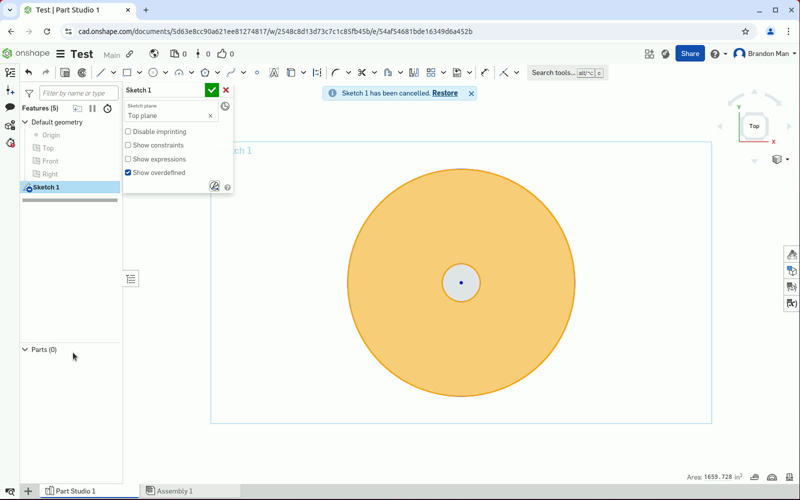
key(shift+e)
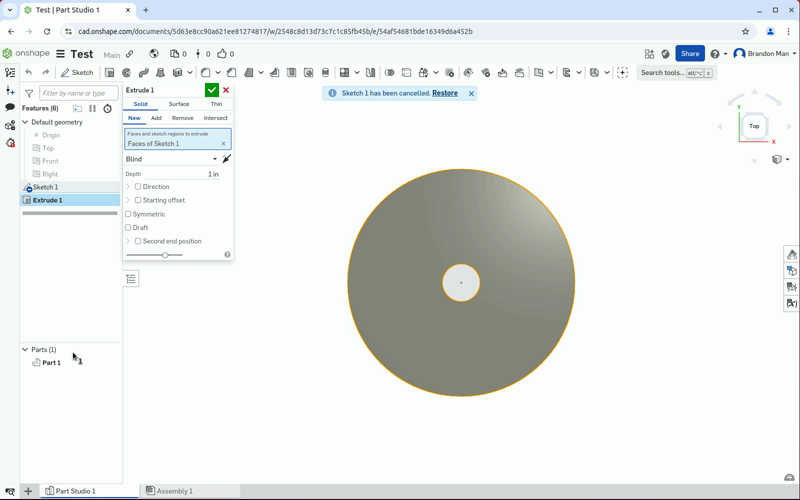
mouse_move(143, 106)
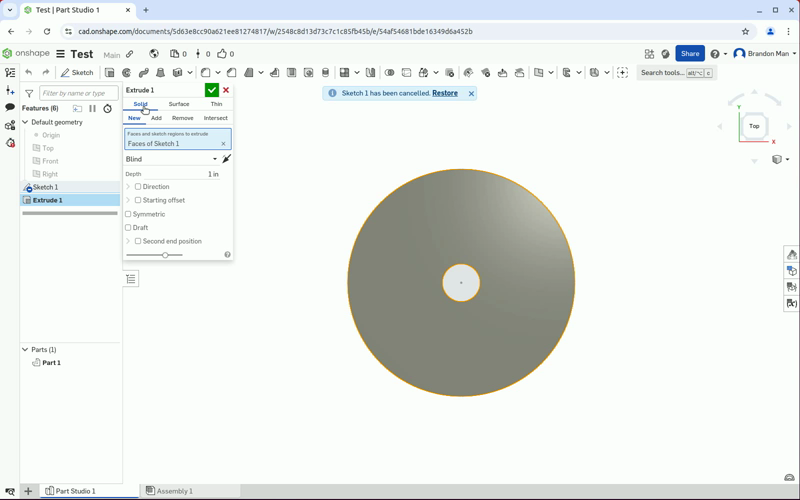
click(143, 106)
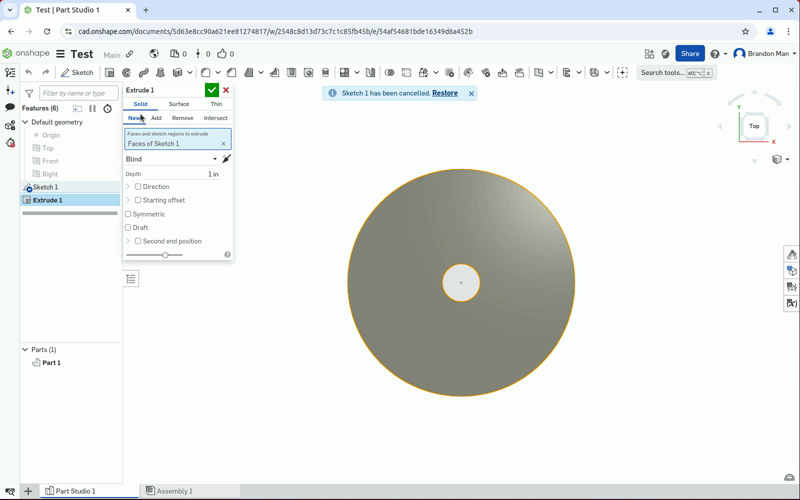
mouse_move(137, 120)
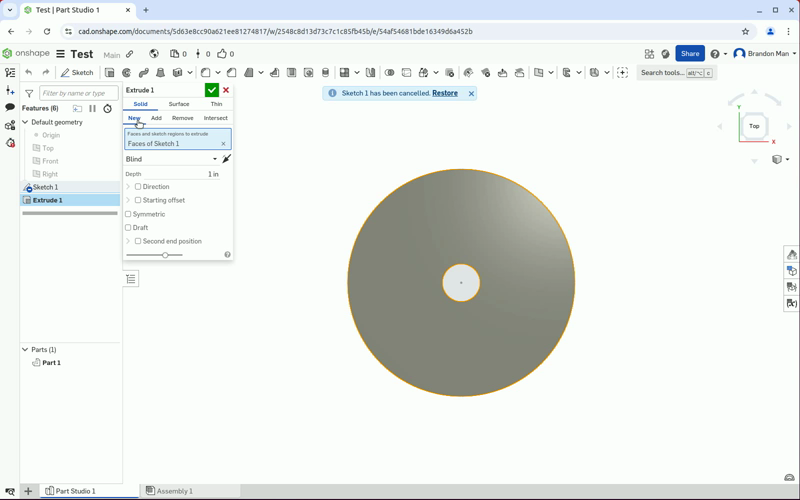
click(137, 120)
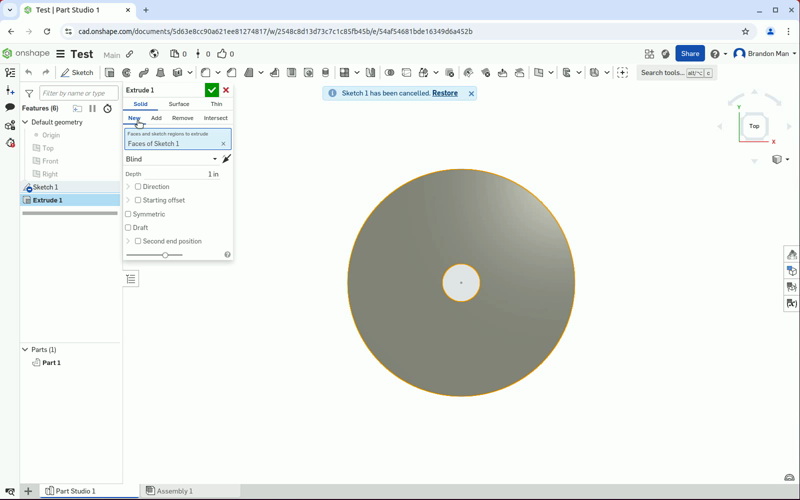
key(tab, 4)
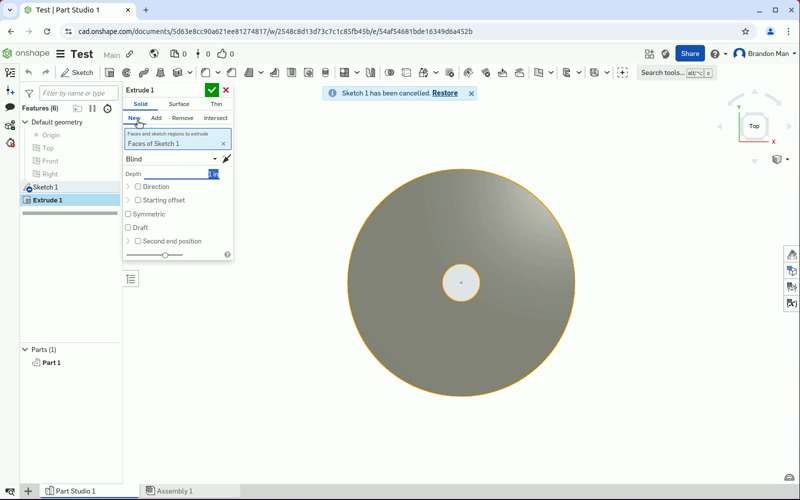
text(12.276)
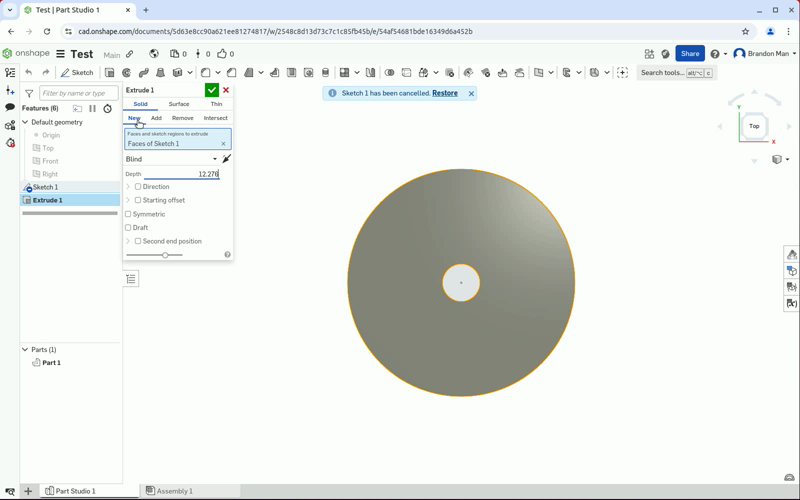
key(enter)
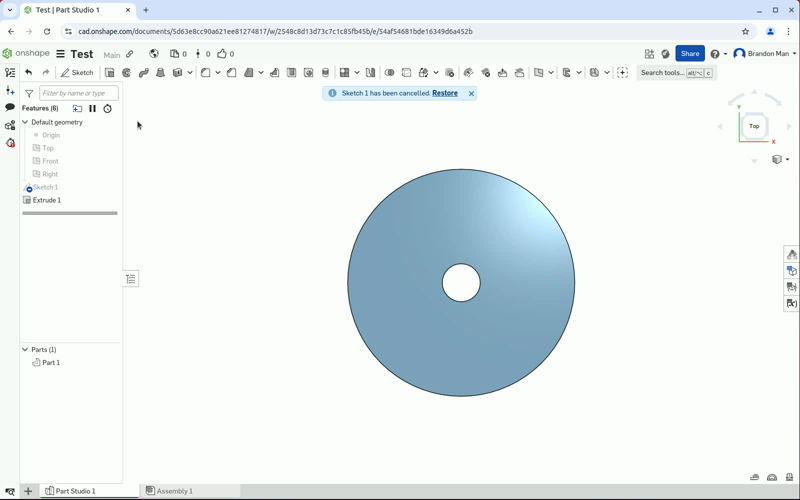
key(shift+h)
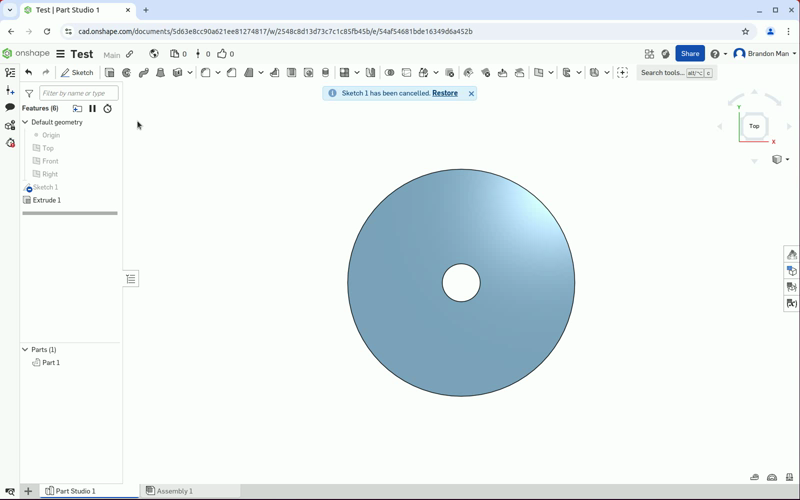
key(shift+h)
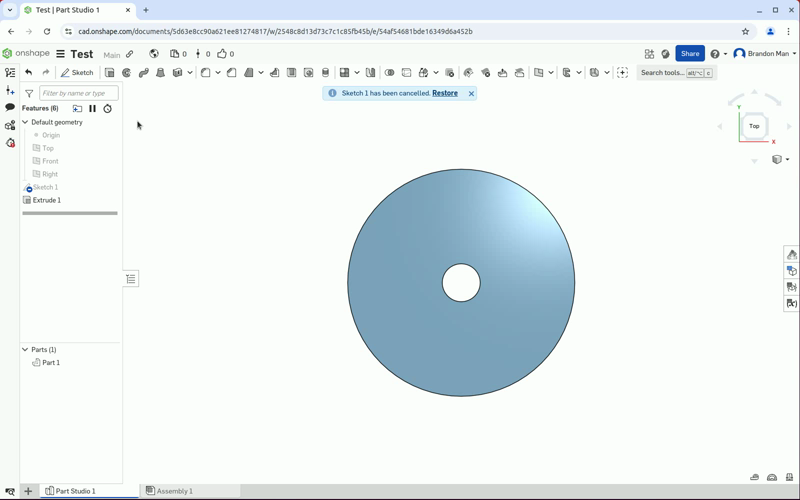
mouse_move(73, 189)
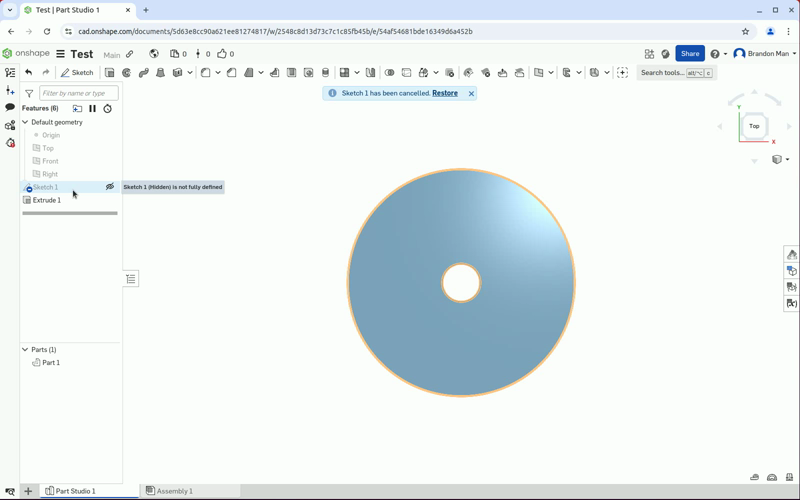
click(73, 189)
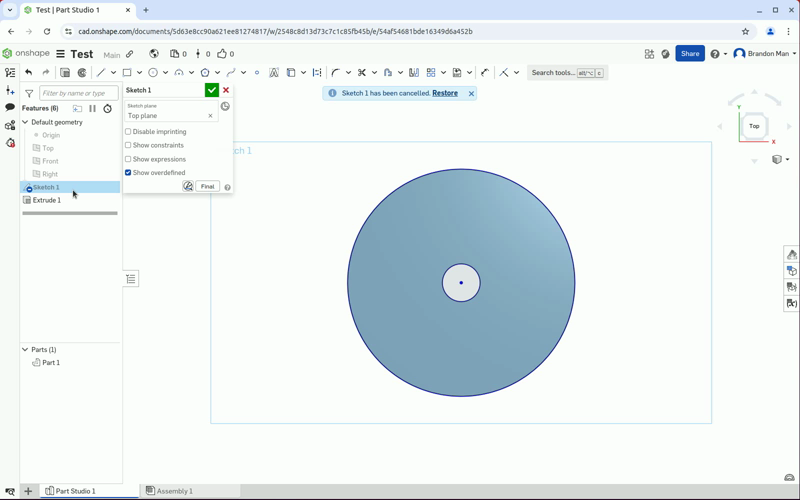
mouse_move(229, 92)
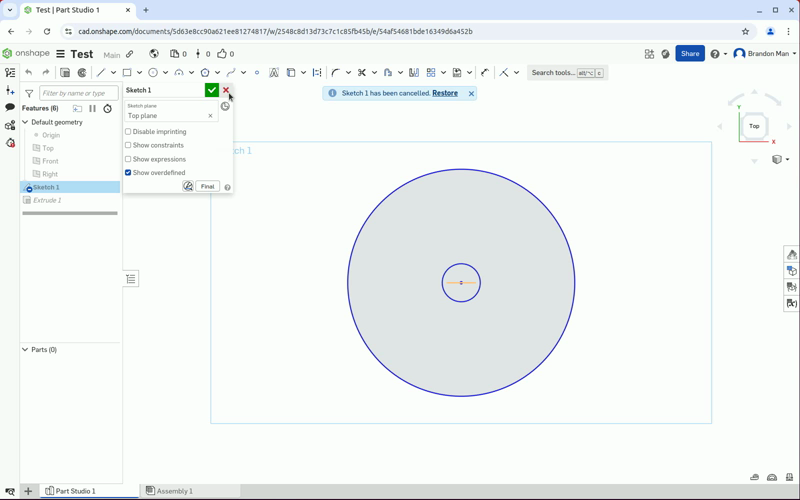
click(229, 92)
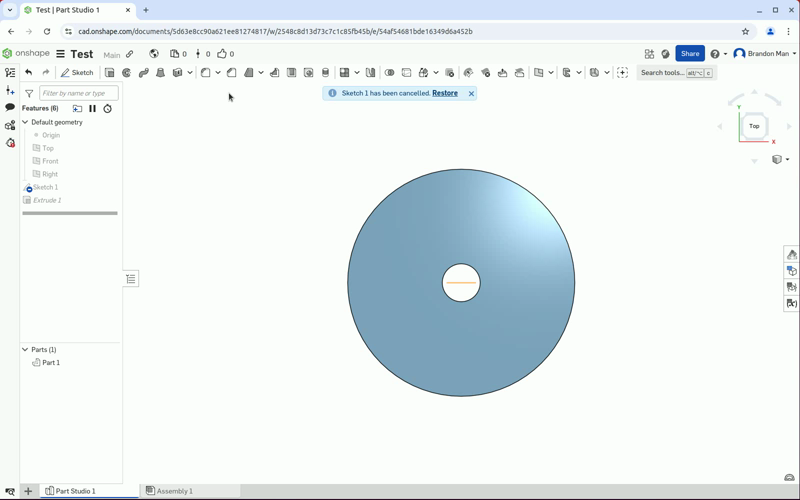
mouse_move(541, 75)
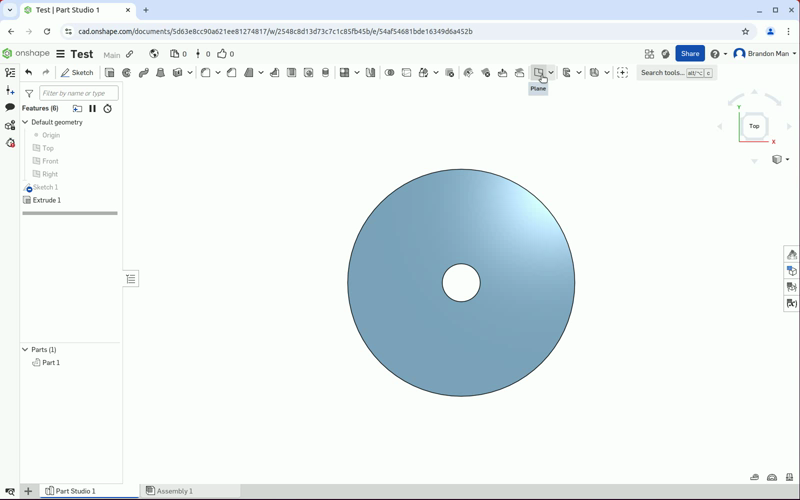
click(541, 75)
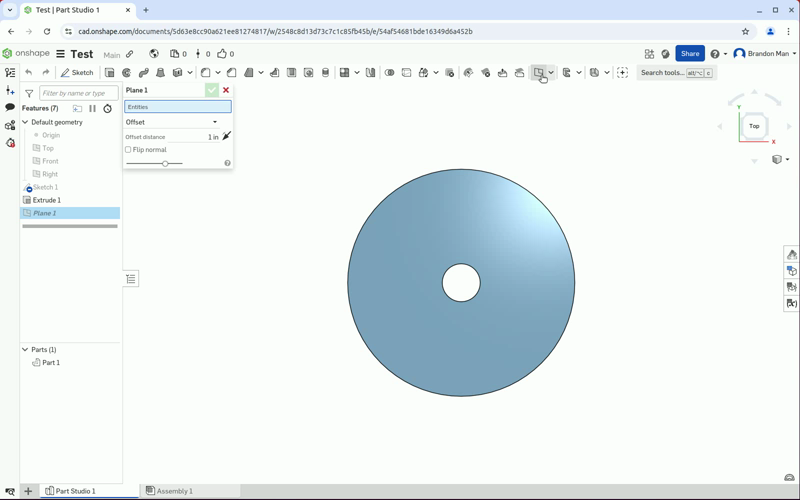
mouse_move(73, 150)
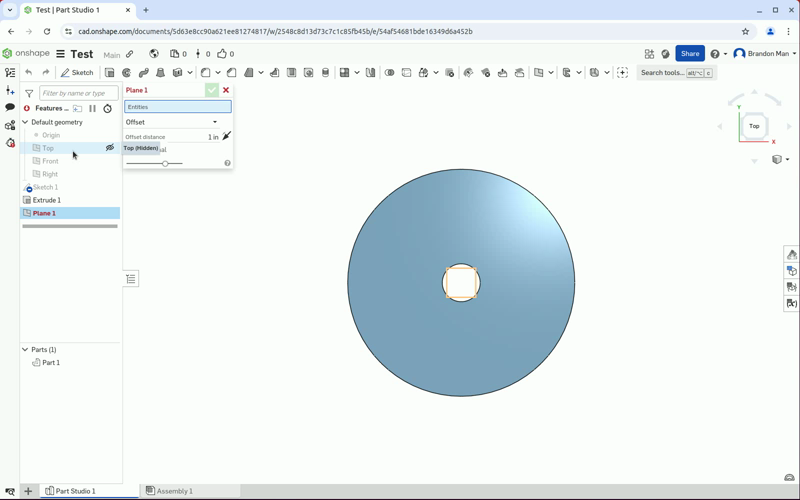
click(73, 150)
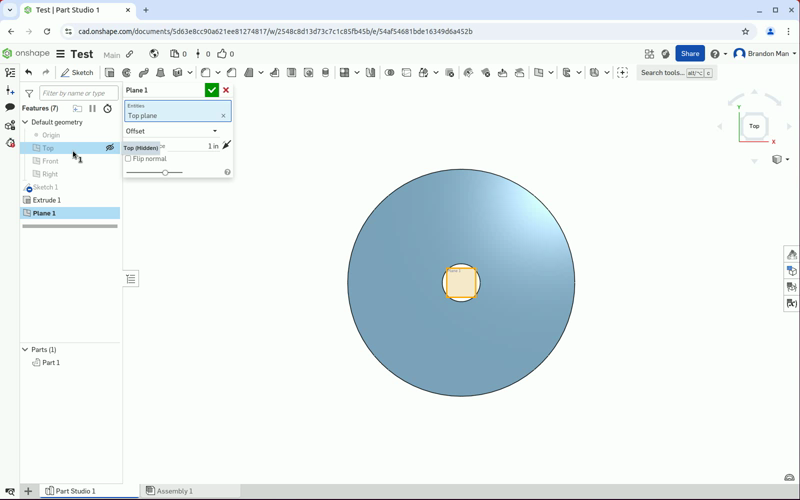
key(tab, 2)
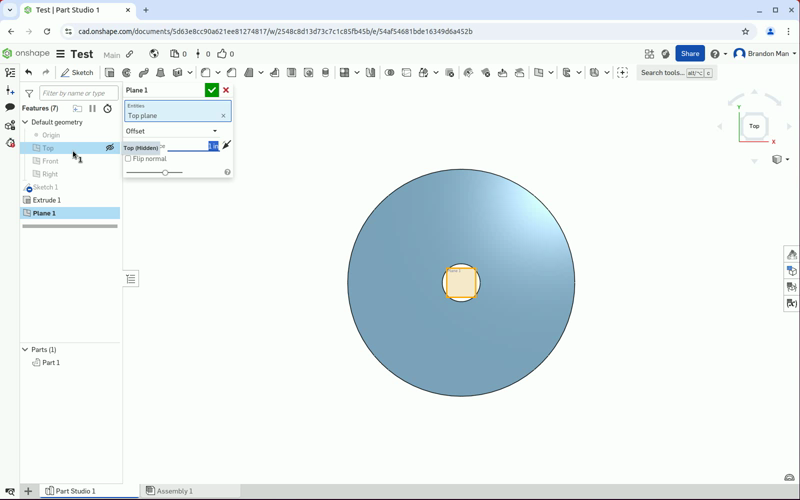
text(12.263)
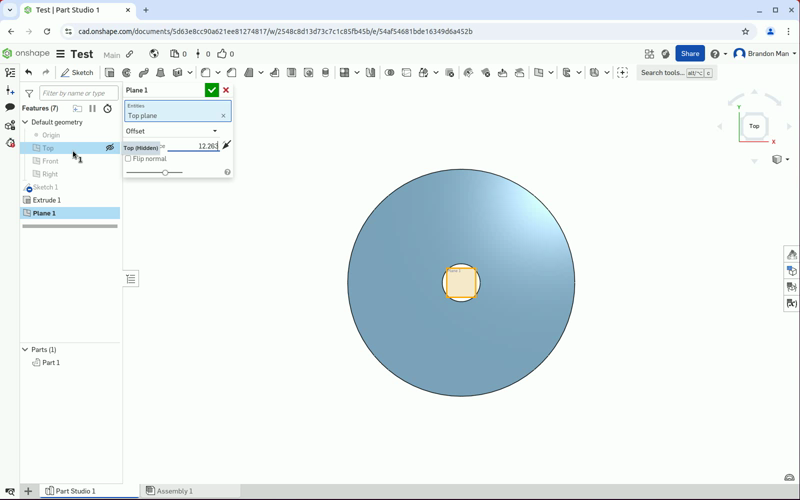
key(enter, 2)
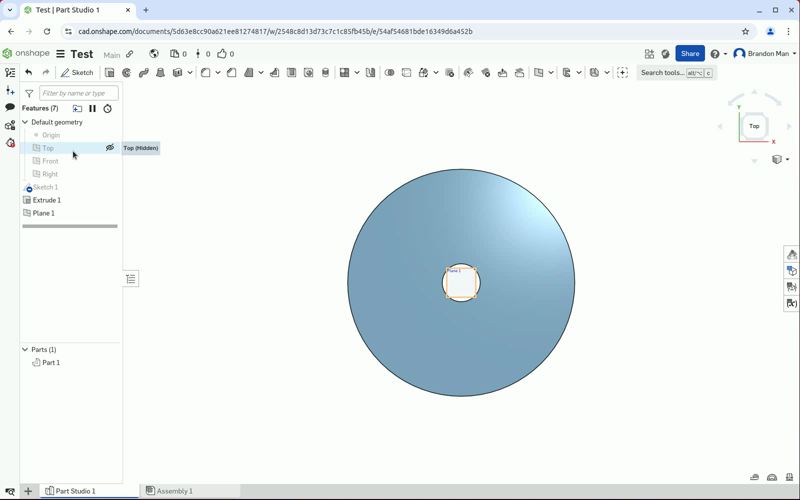
key(shift+s)
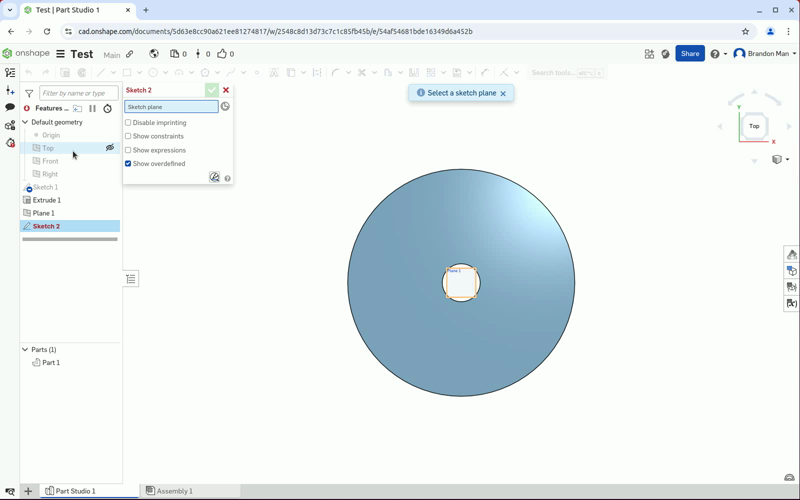
mouse_move(73, 215)
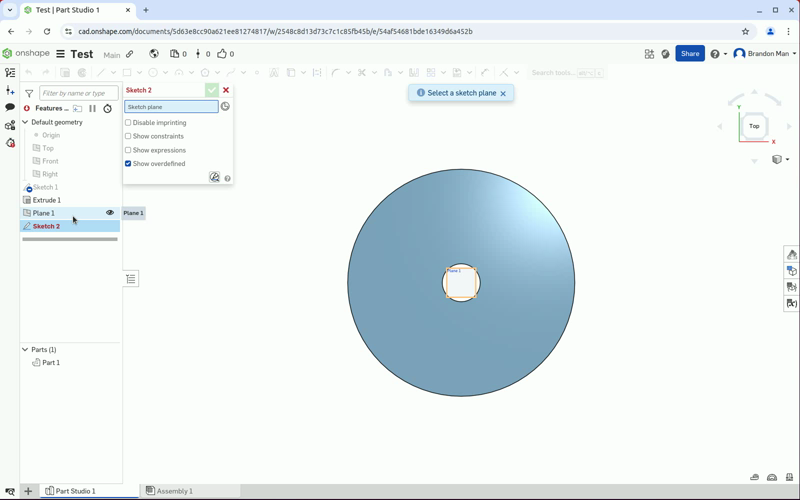
click(73, 215)
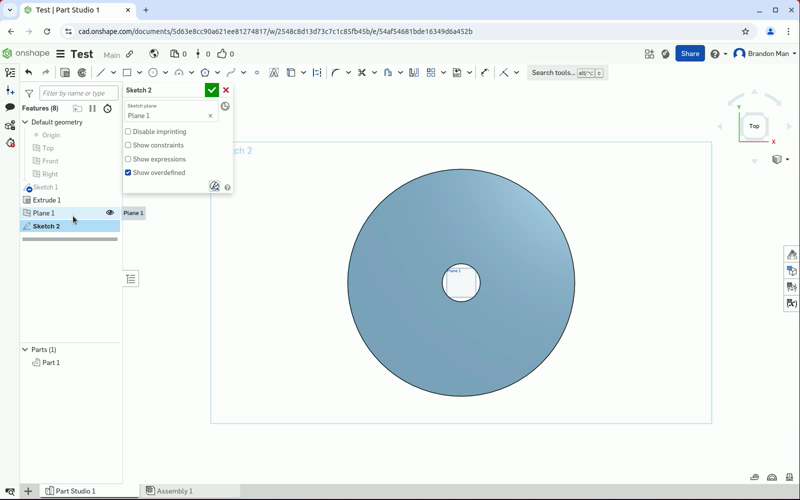
mouse_move(73, 352)
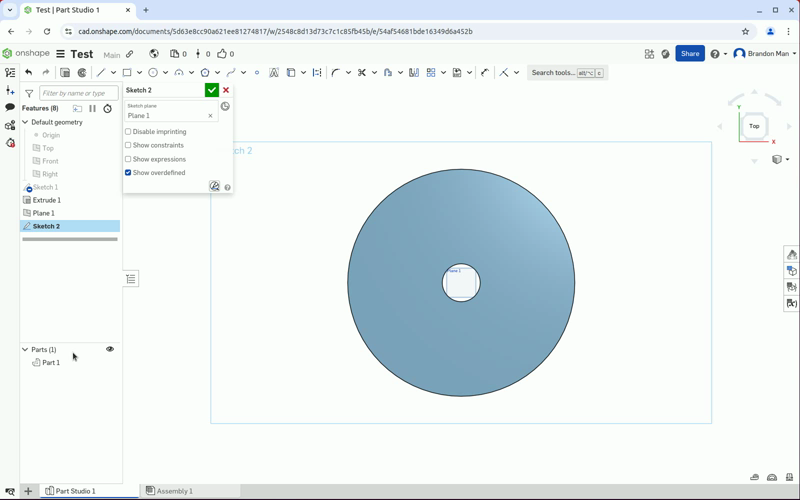
key(y)
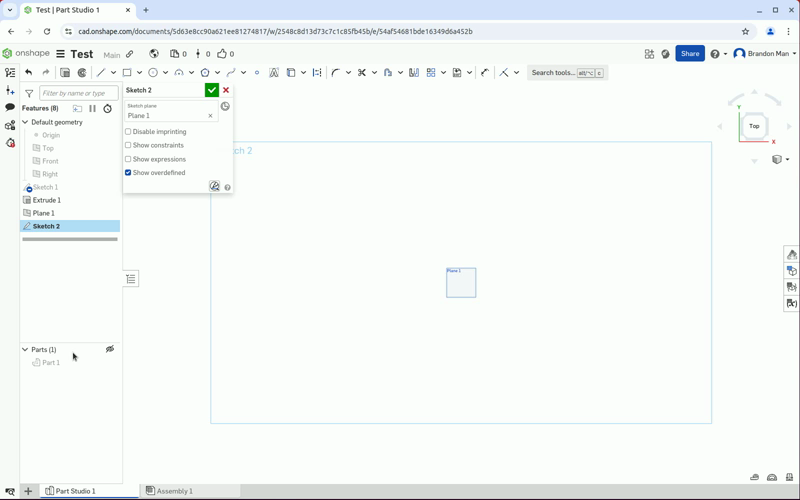
key(l)
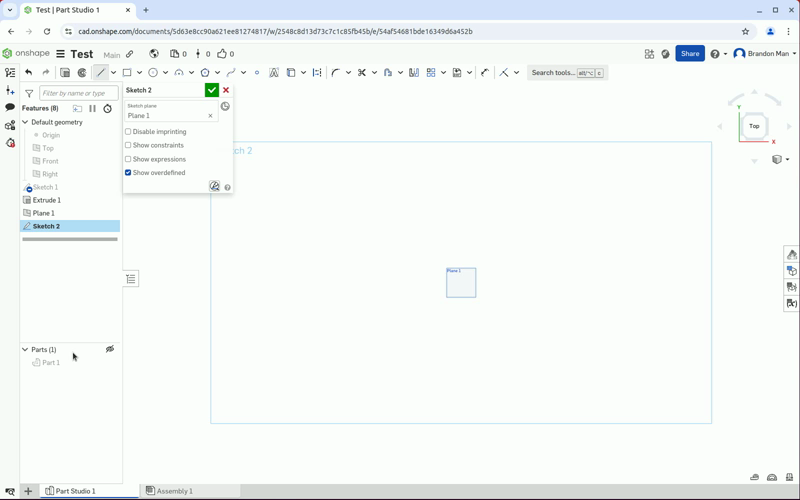
key_down(shift)
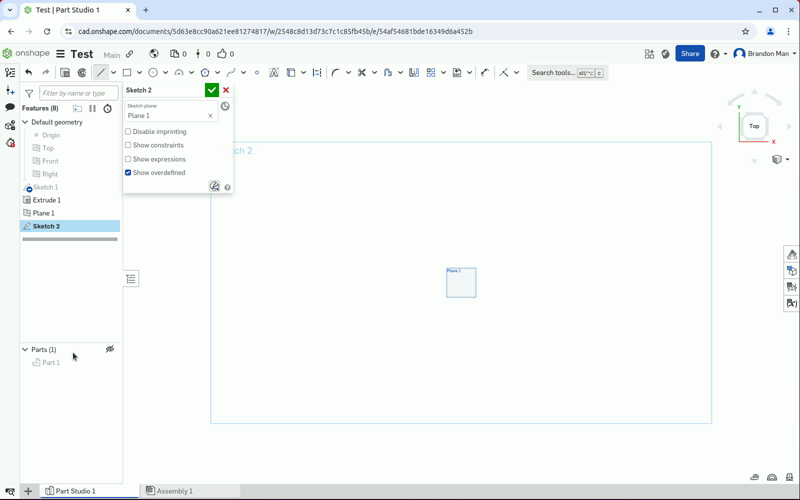
mouse_move(430, 379)
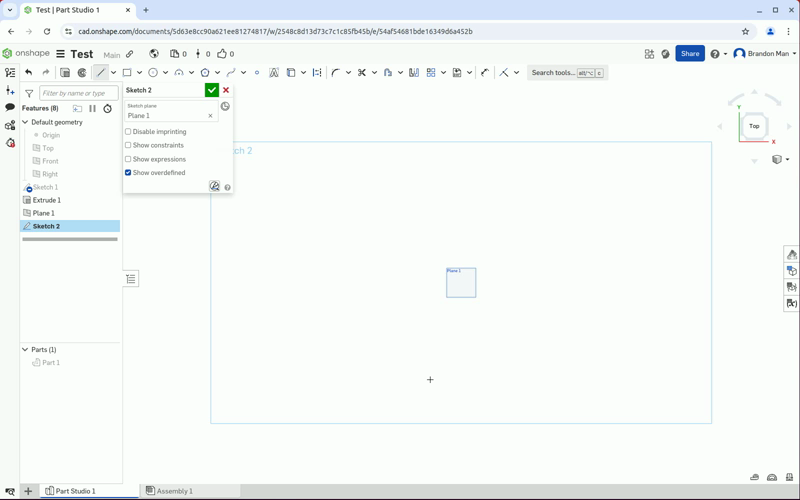
click(430, 379)
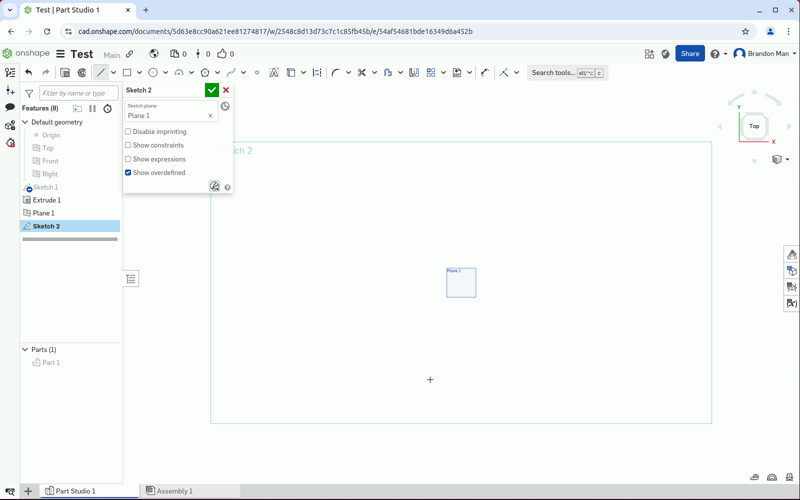
key_up(shift)
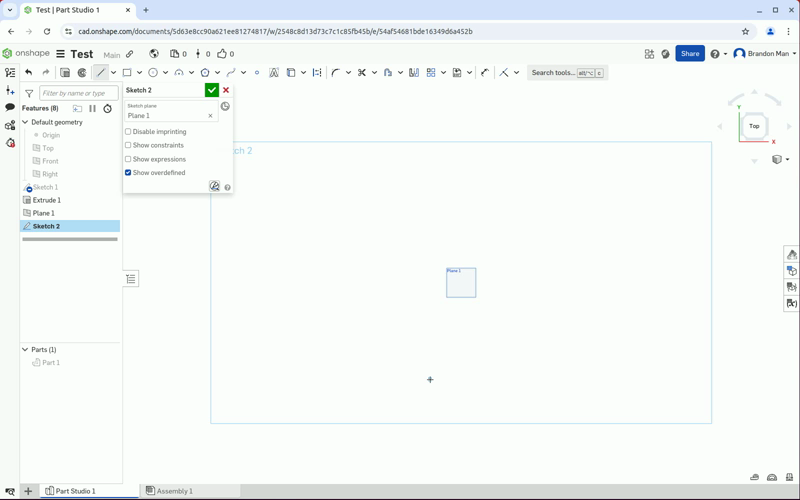
key_down(shift)
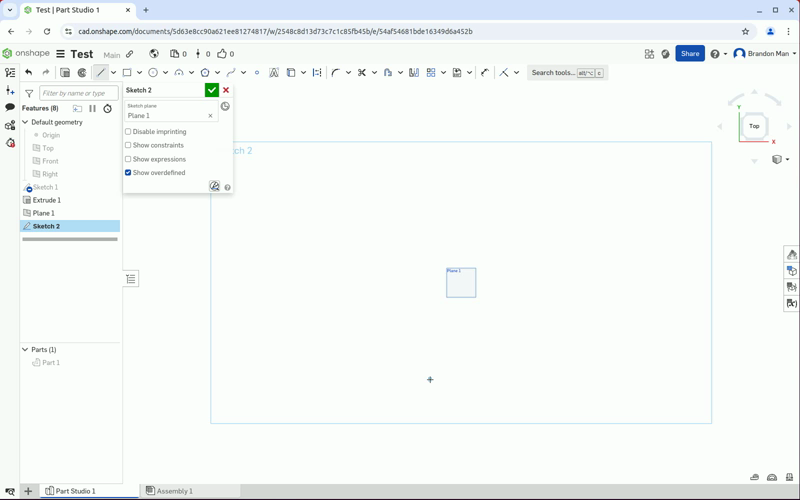
mouse_move(509, 370)
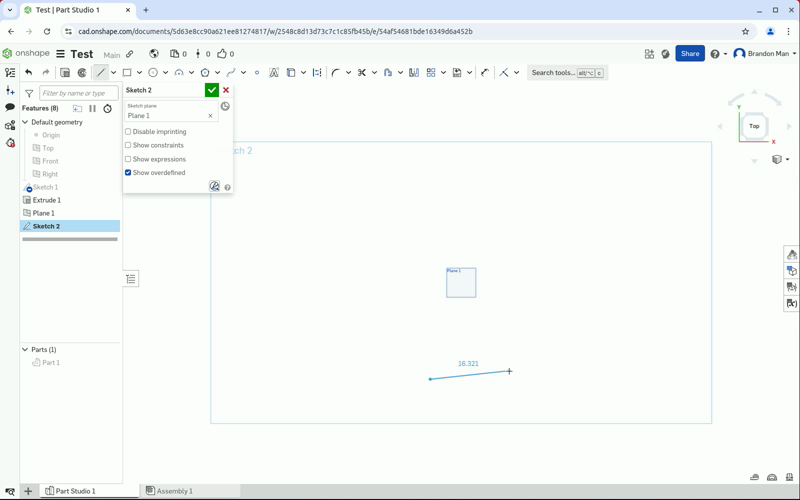
click(509, 370)
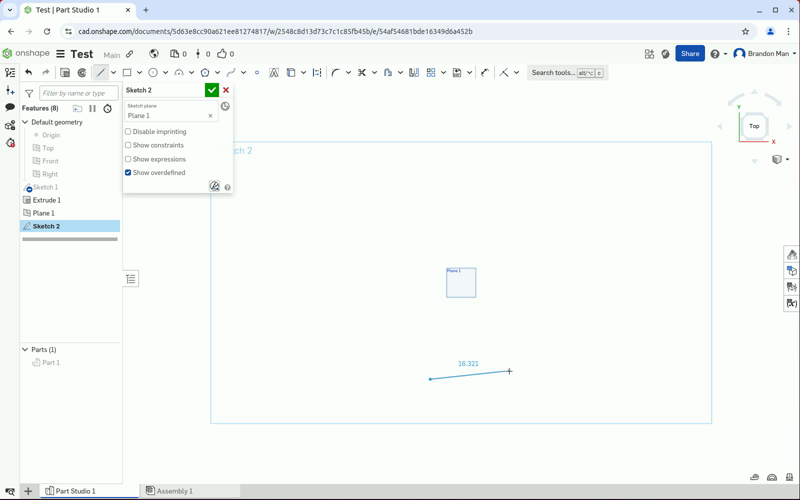
key_up(shift)
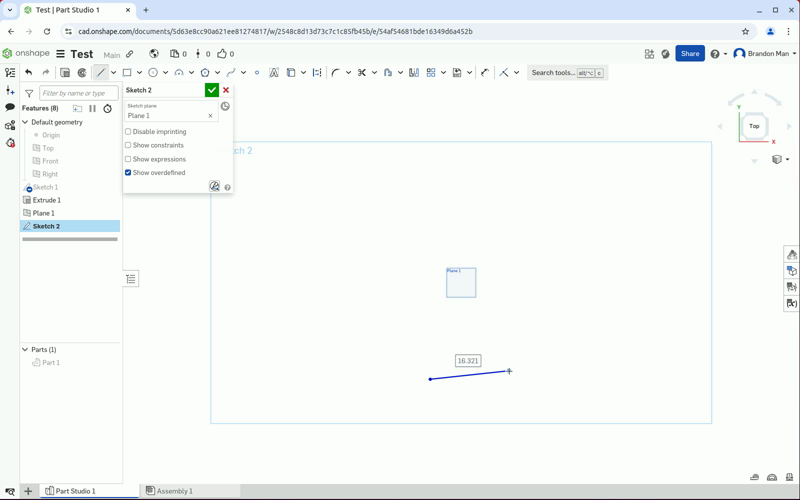
key_down(shift)
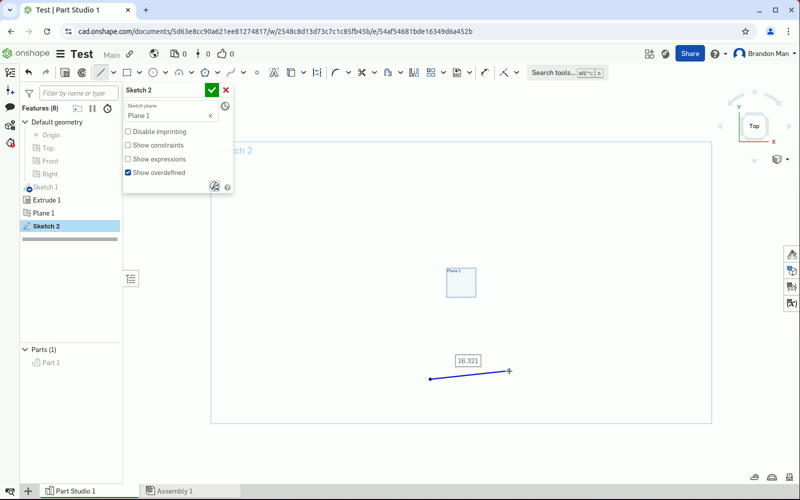
mouse_move(461, 321)
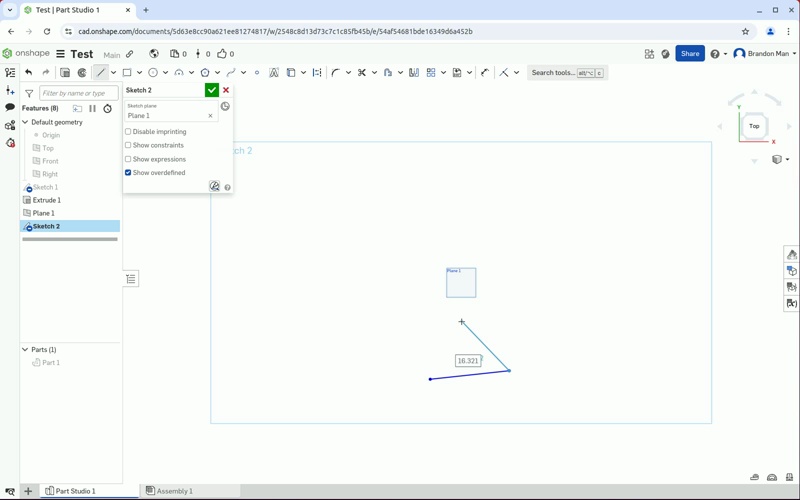
click(461, 321)
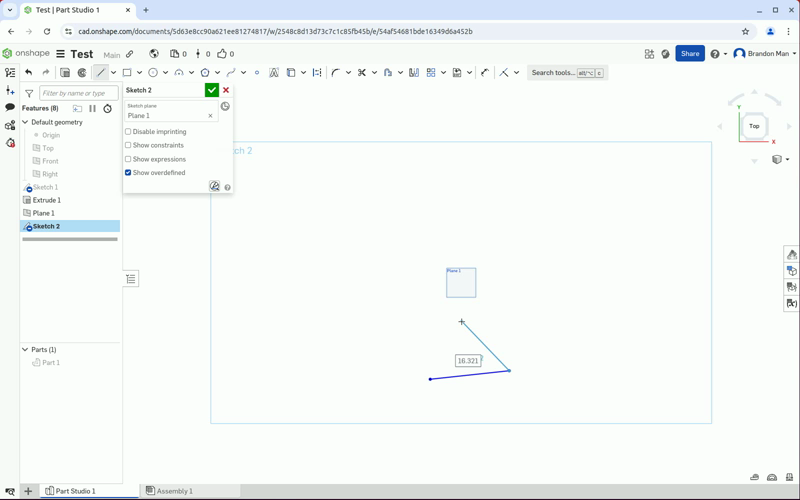
key_up(shift)
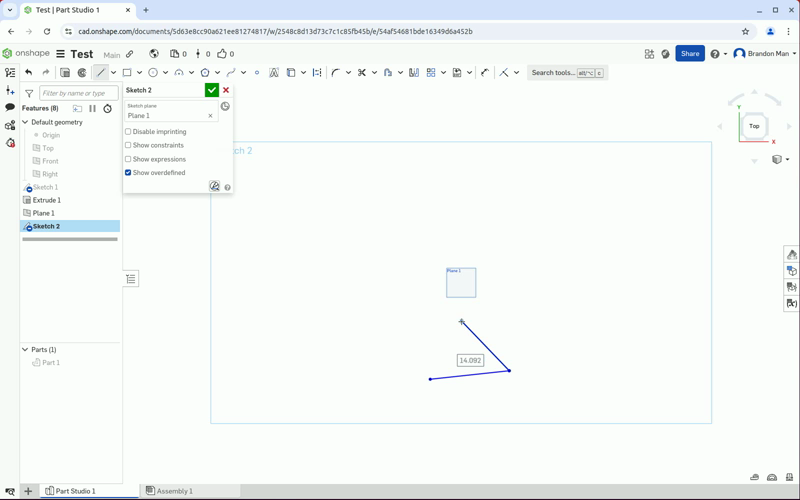
key_down(shift)
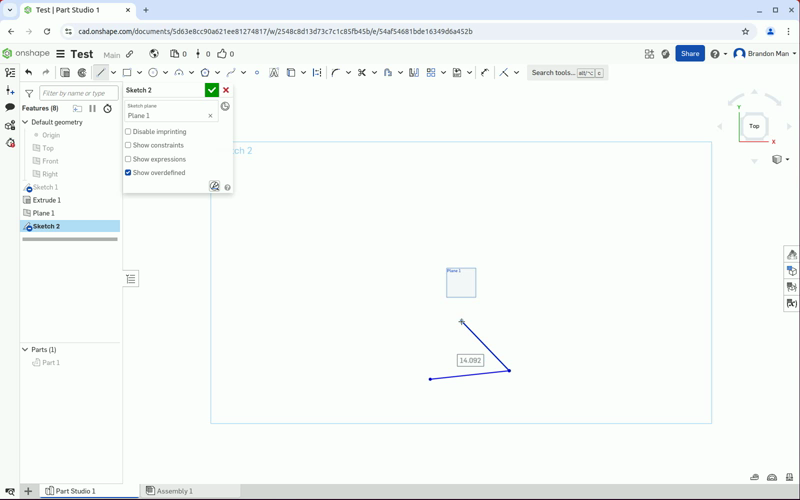
mouse_move(430, 379)
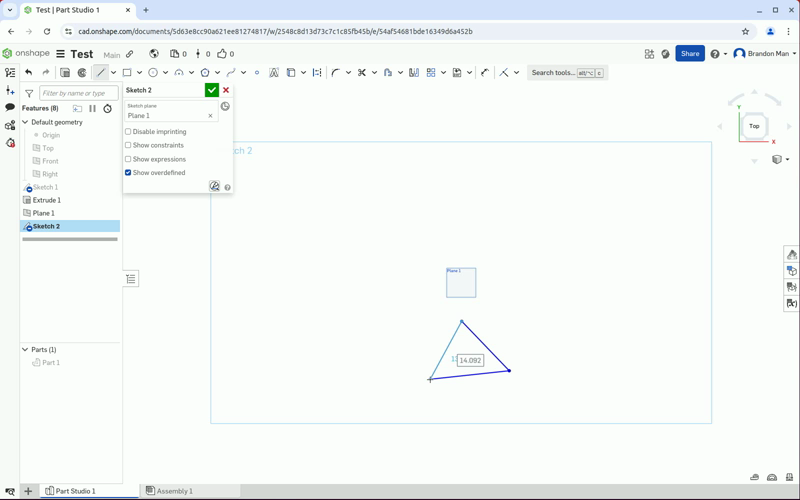
key_up(shift)
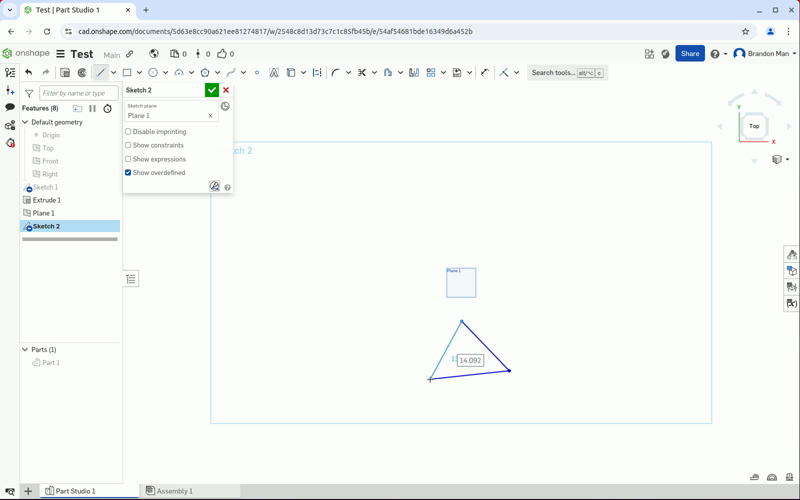
click(430, 379)
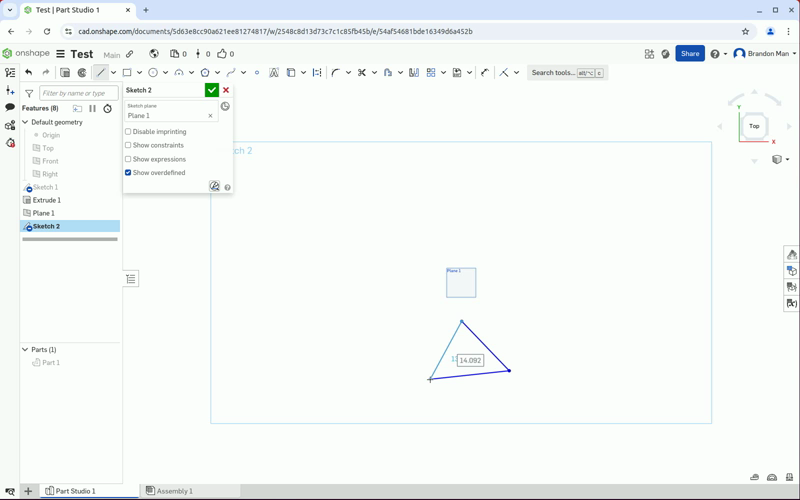
key(esc)
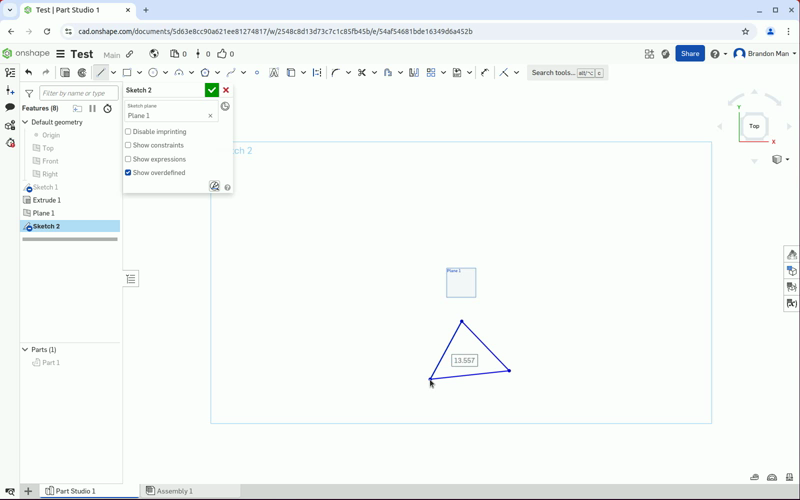
mouse_move(482, 356)
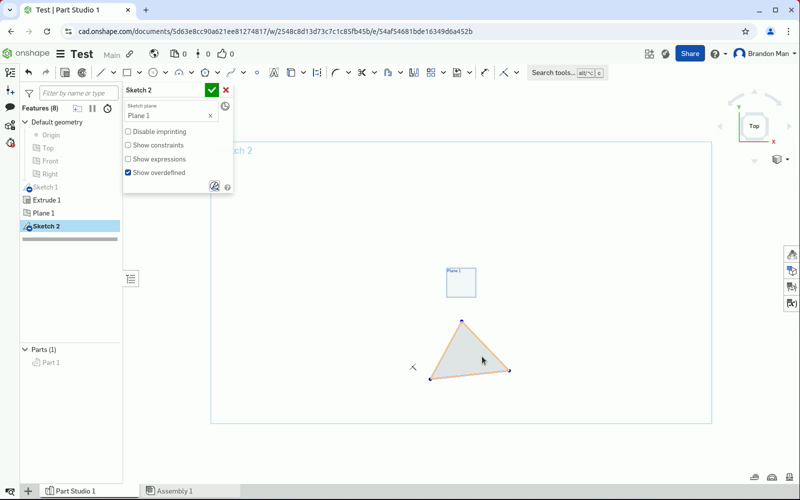
click(482, 356)
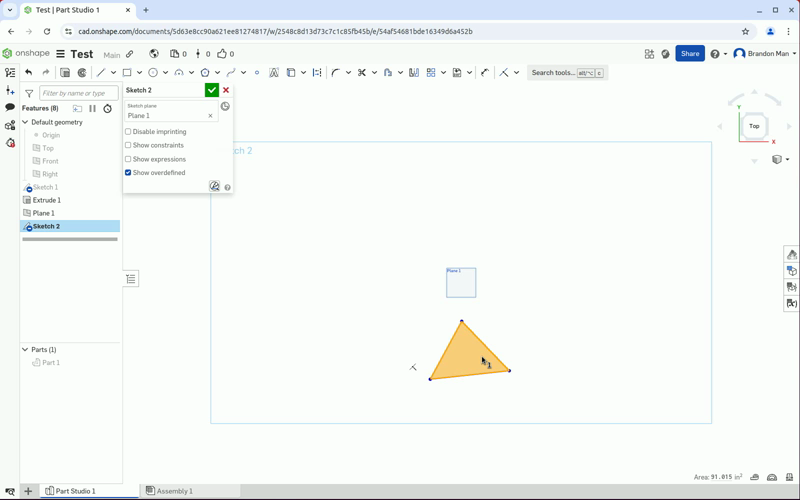
mouse_move(73, 352)
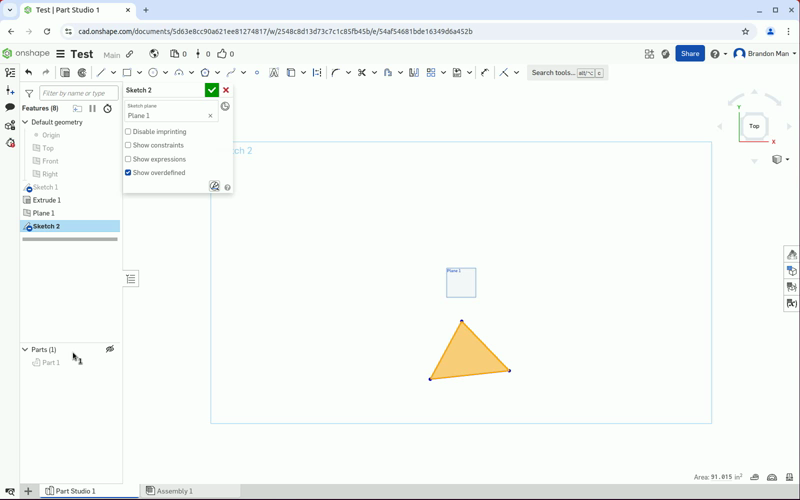
key(shift+y)
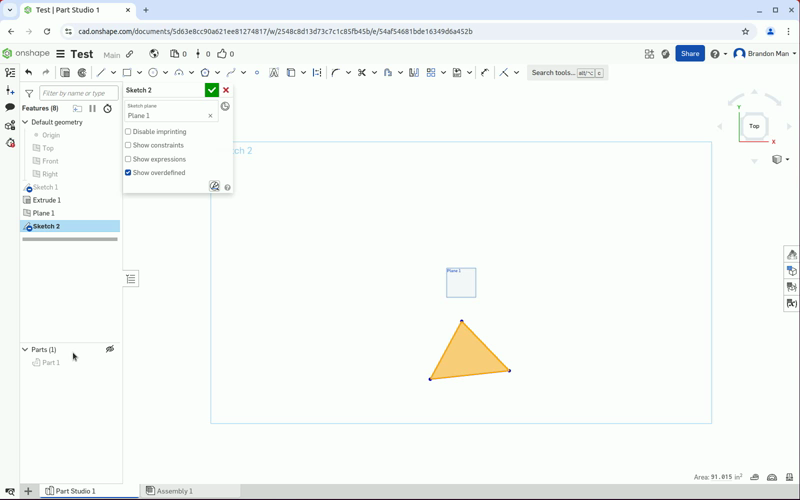
key(shift+e)
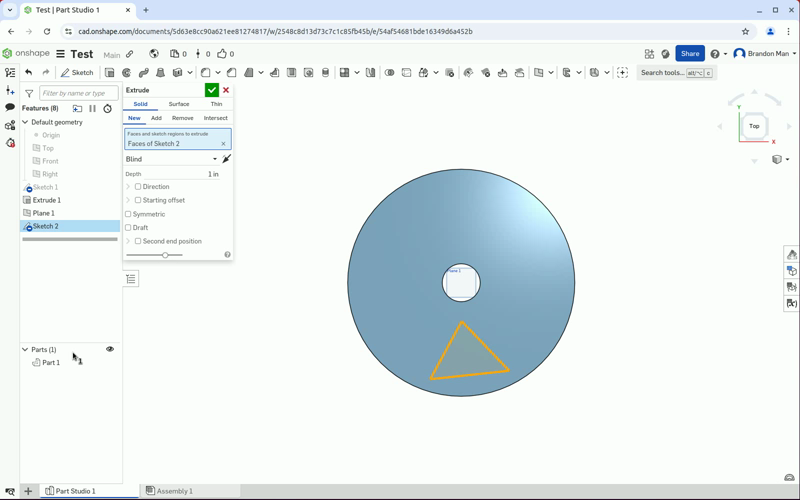
mouse_move(143, 106)
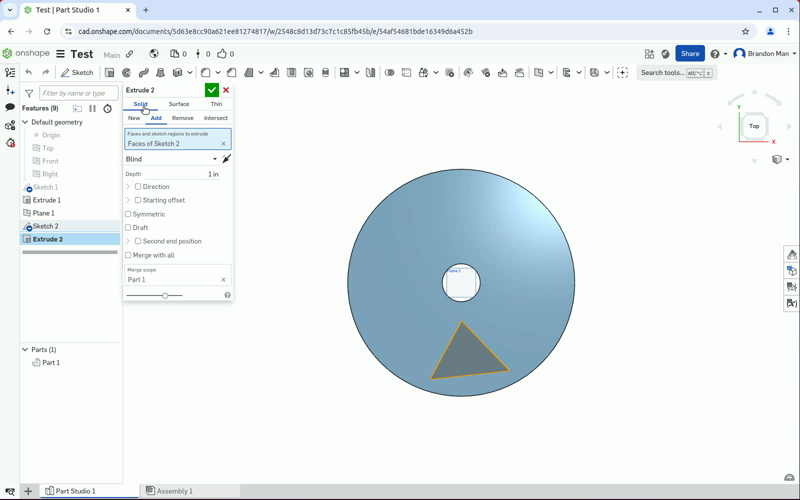
click(143, 106)
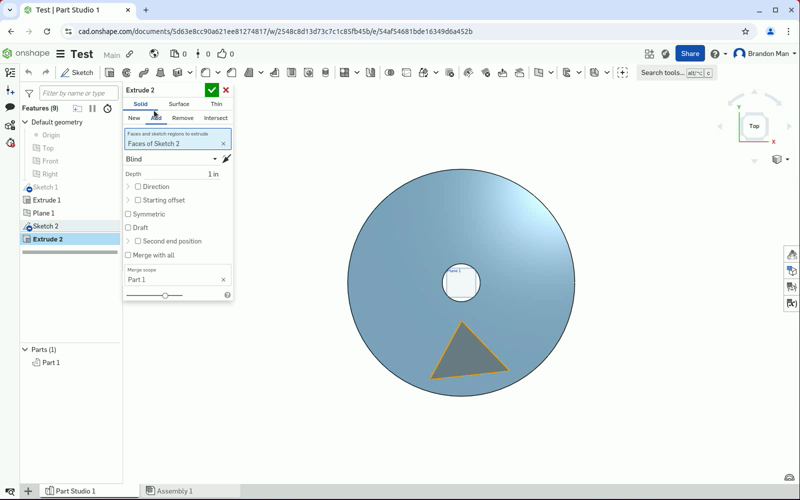
mouse_move(186, 120)
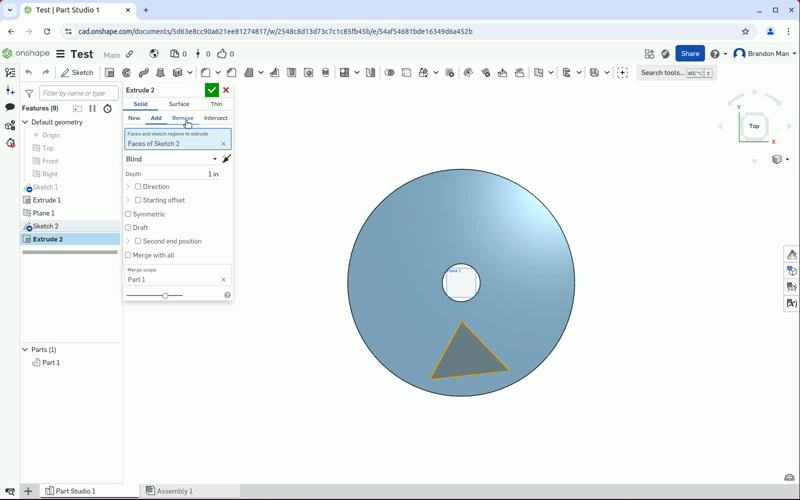
click(186, 120)
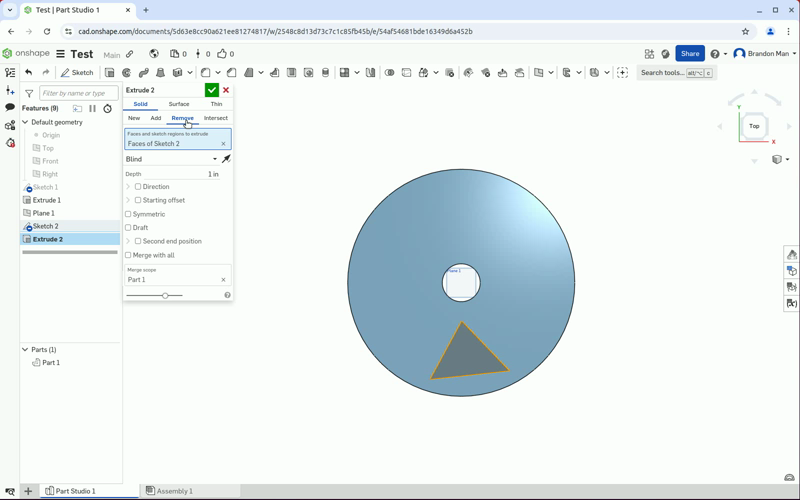
key(tab, 4)
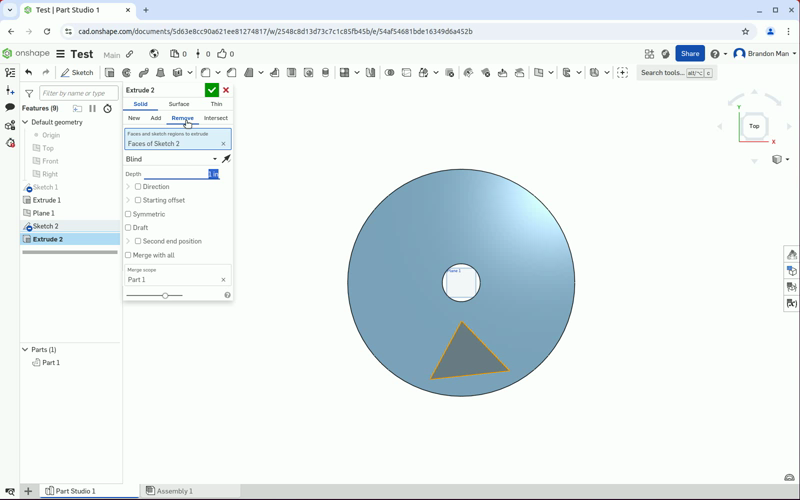
text(12.276)
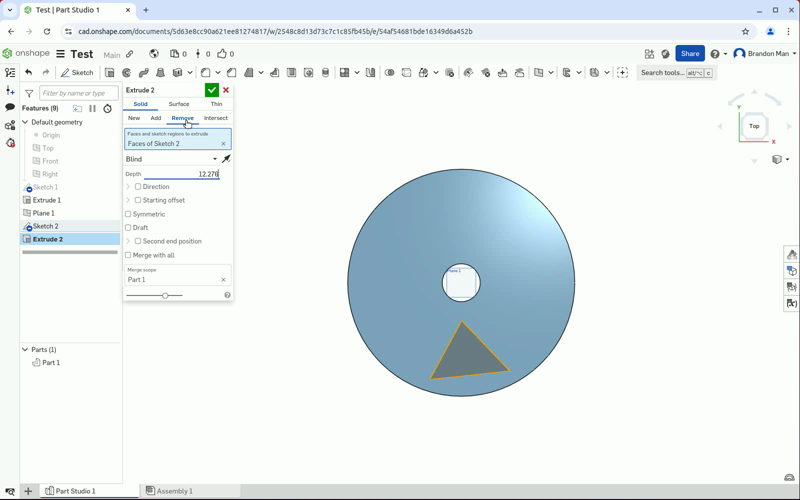
key(tab, 6)
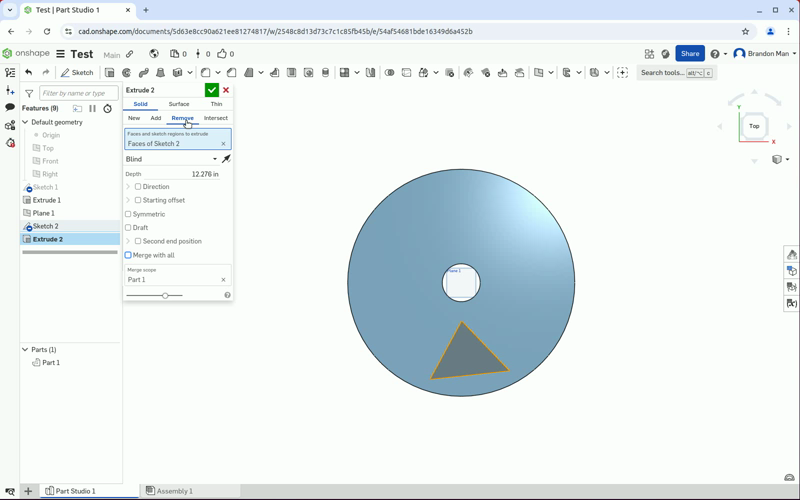
key(space)
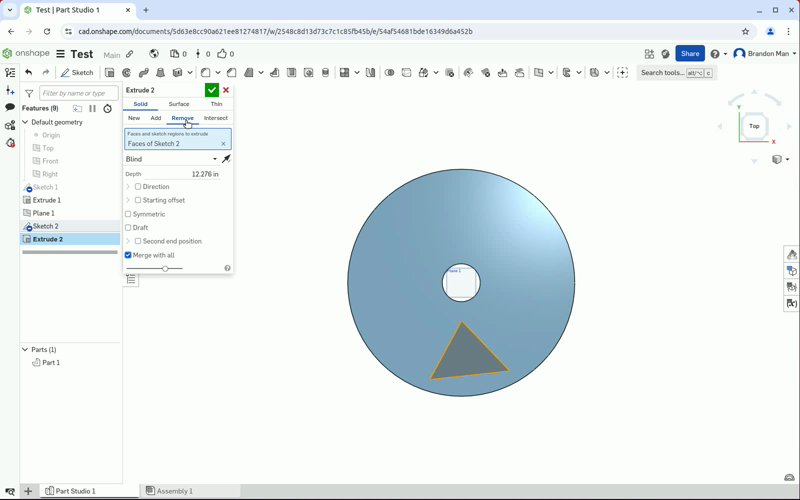
key(enter)
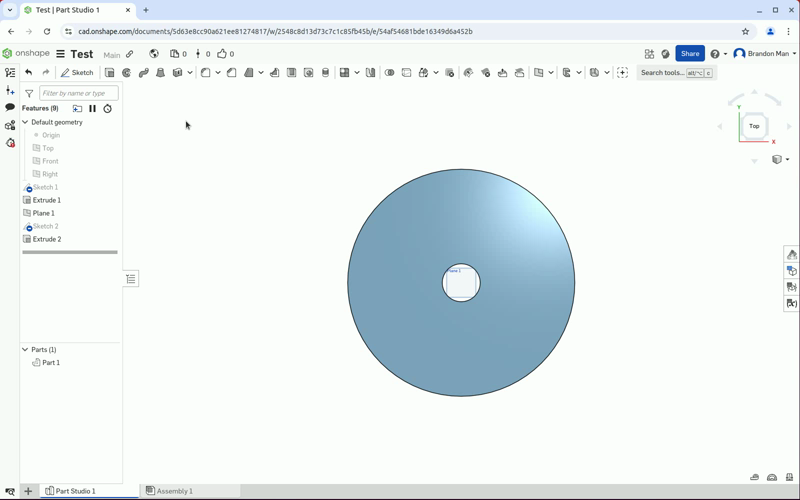
key(shift+h)
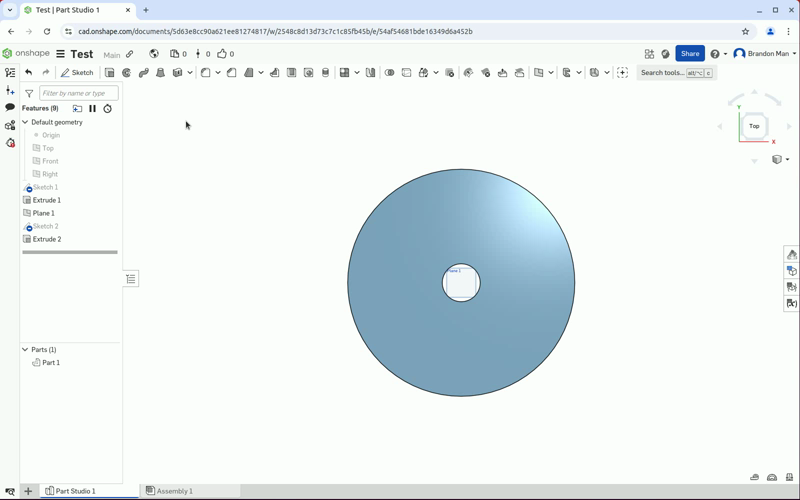
key(shift+h)
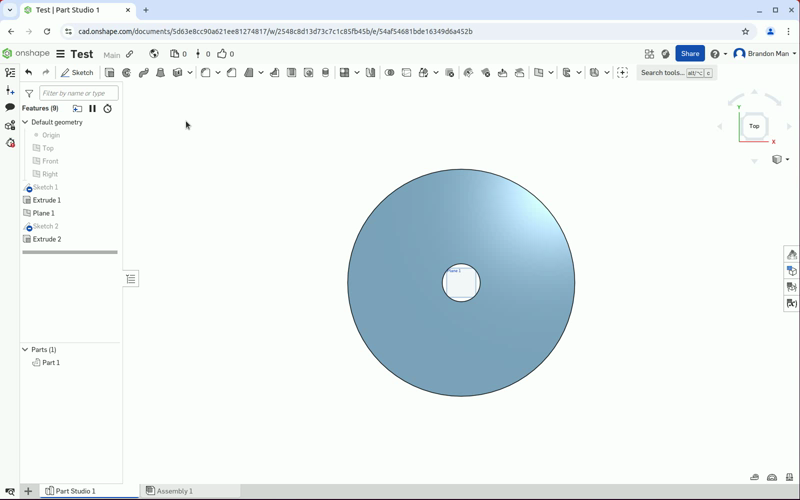
key(shift+7)
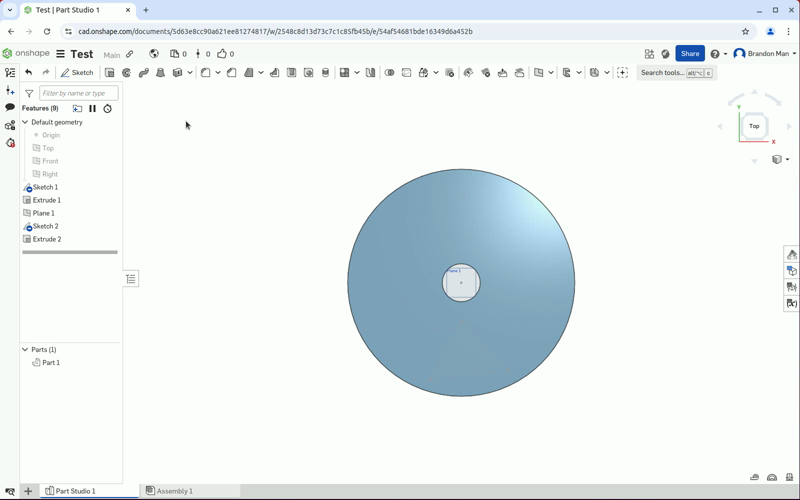
key(up, 3)
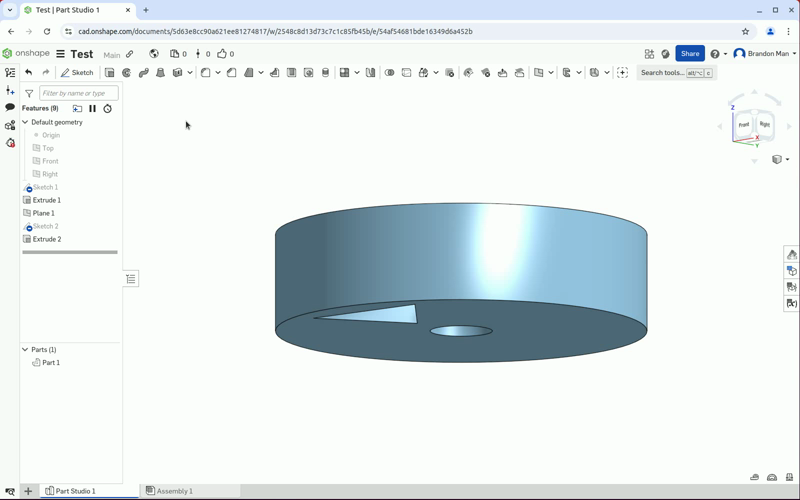
key(left, 3)
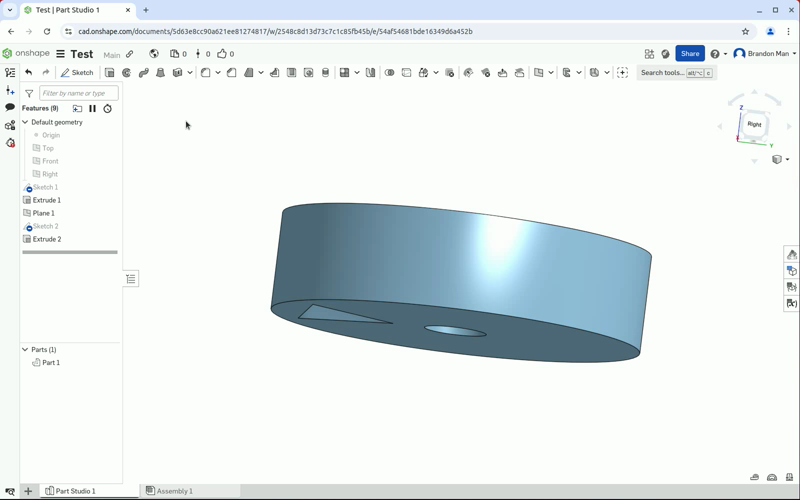
key(right, 3)
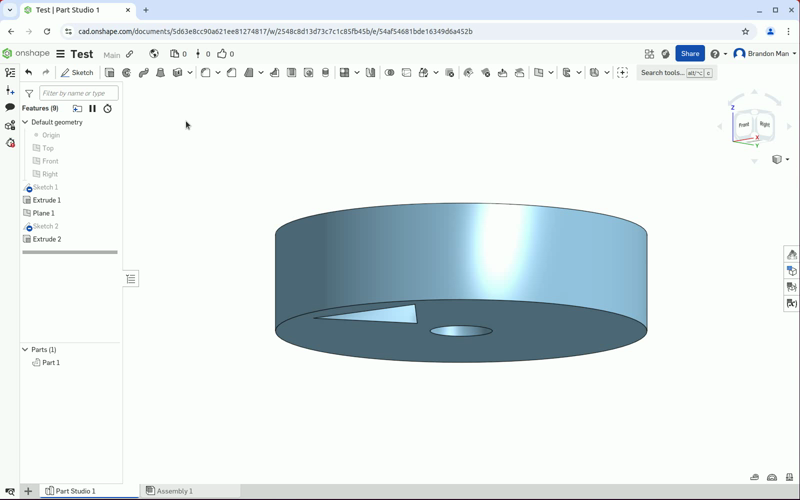
key(down, 3)
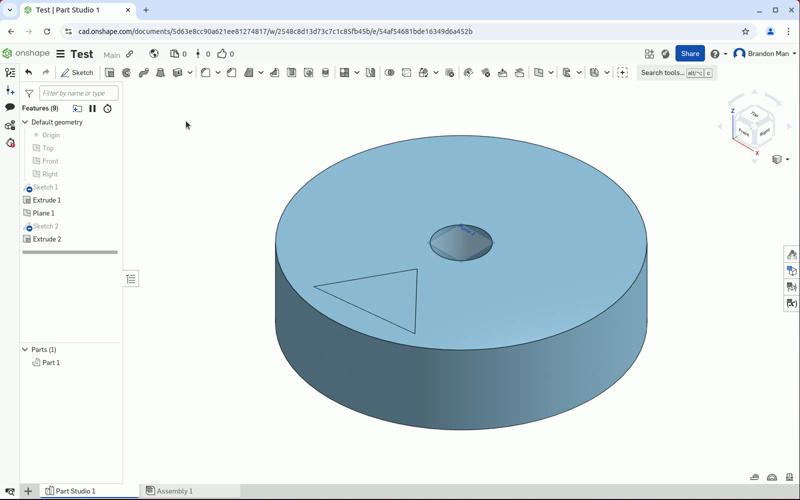
mouse_move(73, 189)
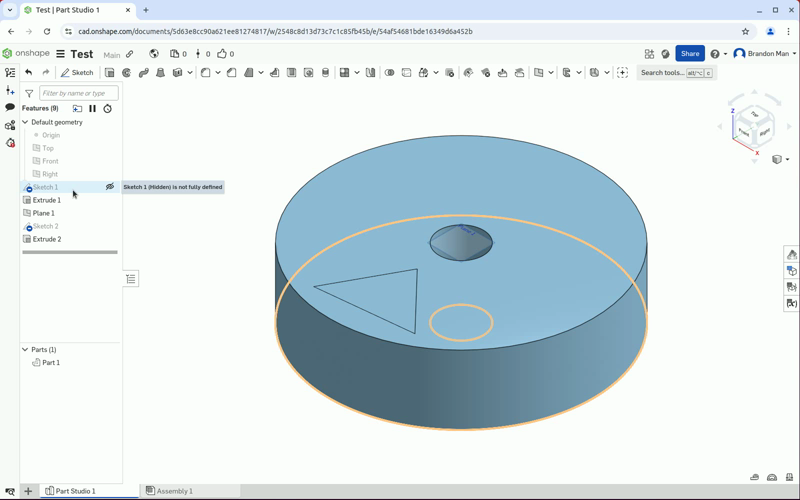
click(73, 189)